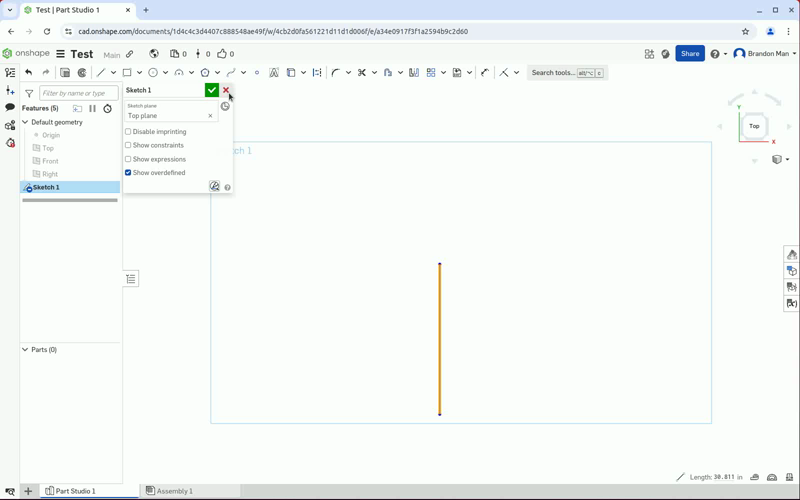
key(shift+h)
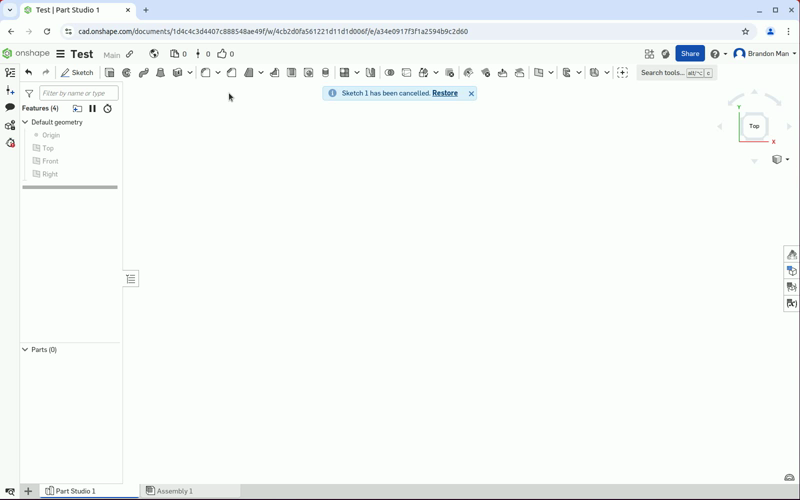
mouse_move(73, 352)
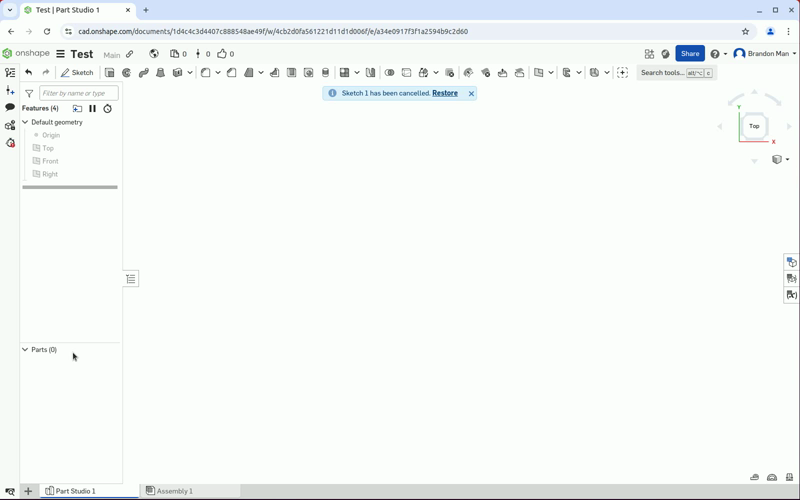
key(y)
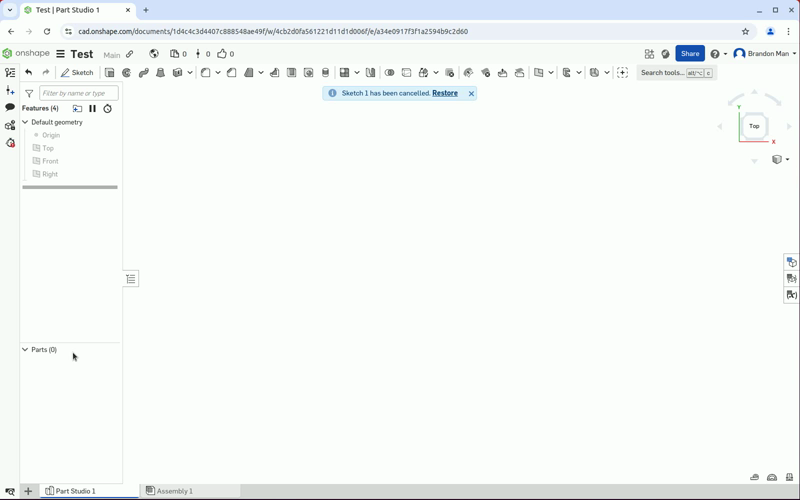
key(shift+p)
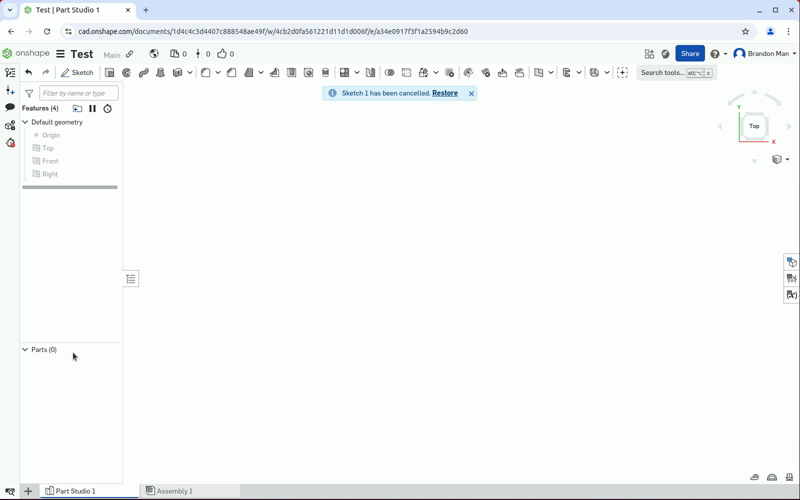
key(space)
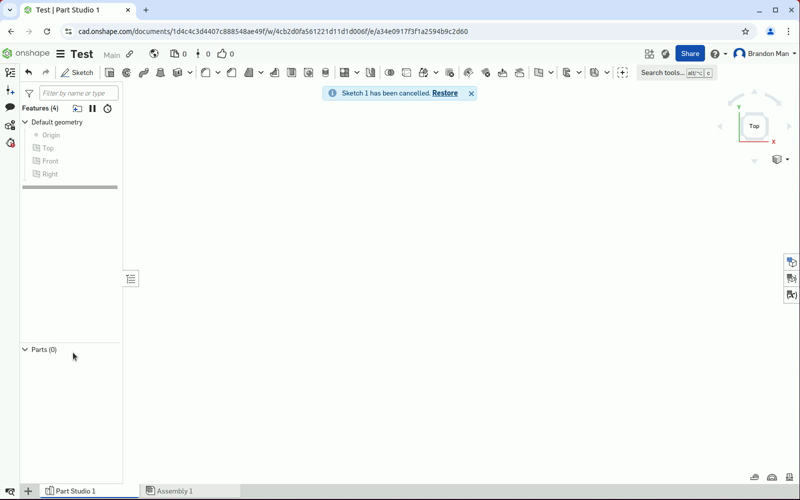
key_down(shift)
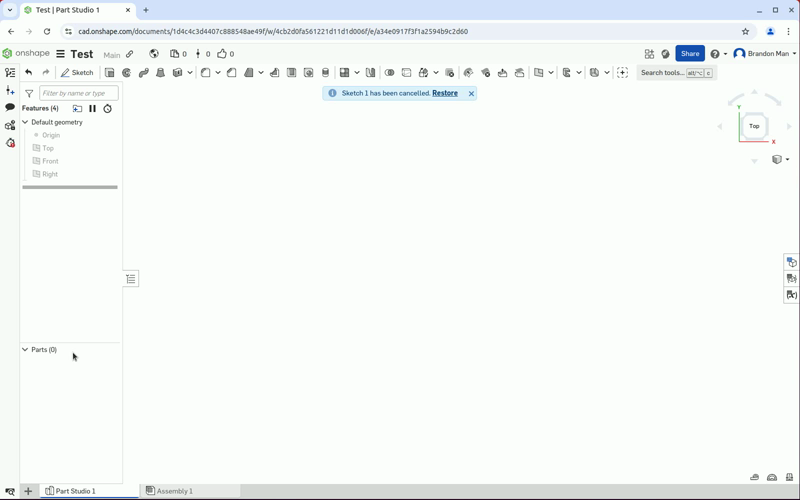
key(up)
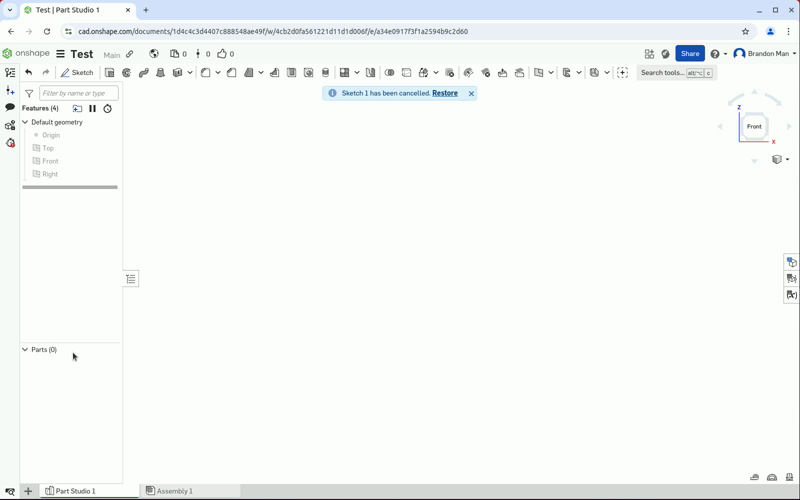
key_up(shift)
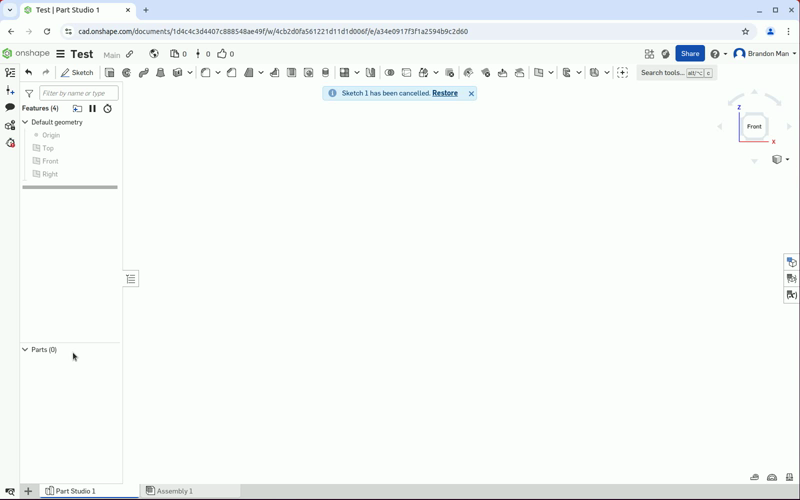
mouse_move(73, 352)
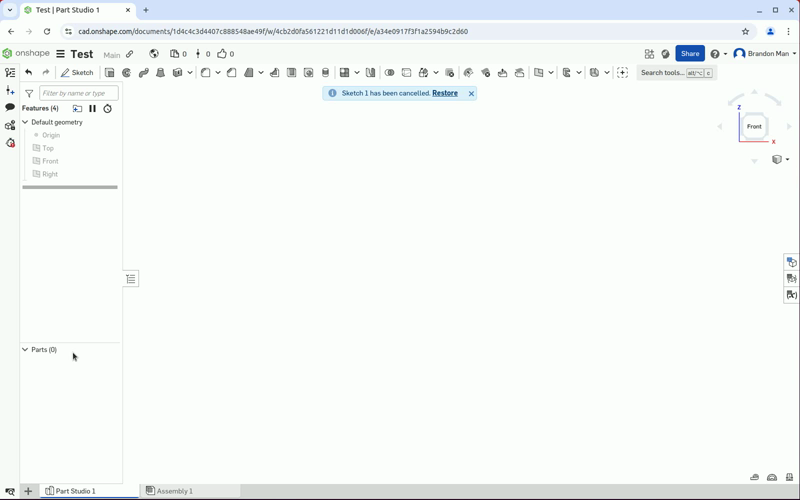
key(shift+y)
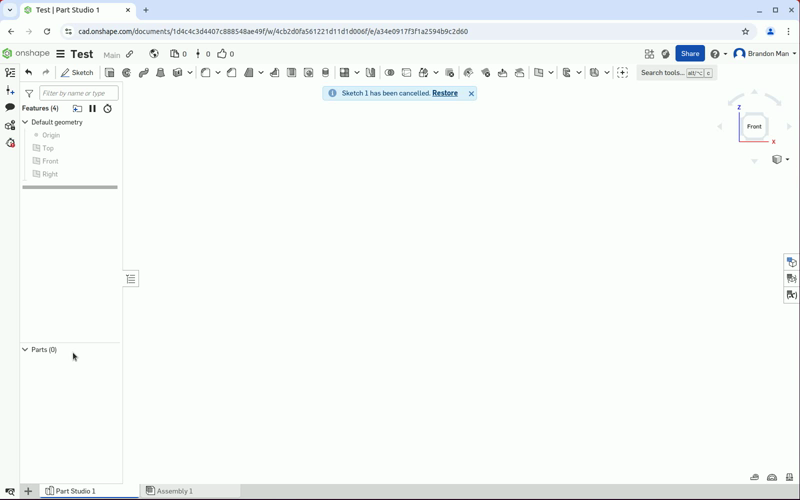
key(shift+s)
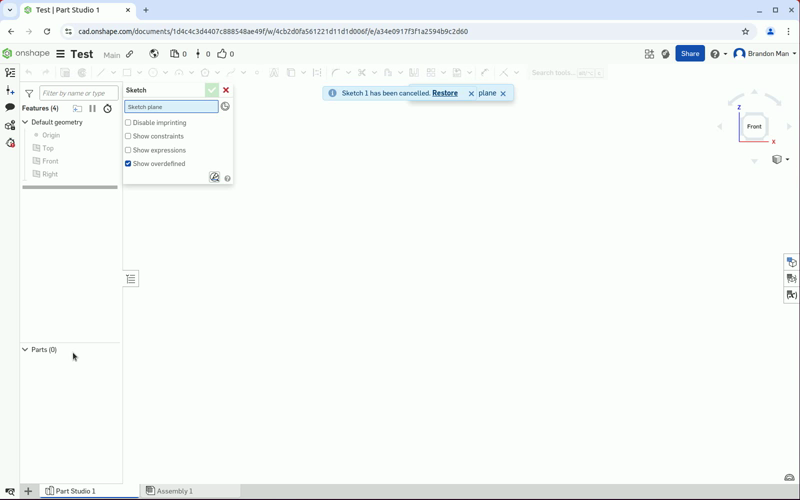
mouse_move(73, 163)
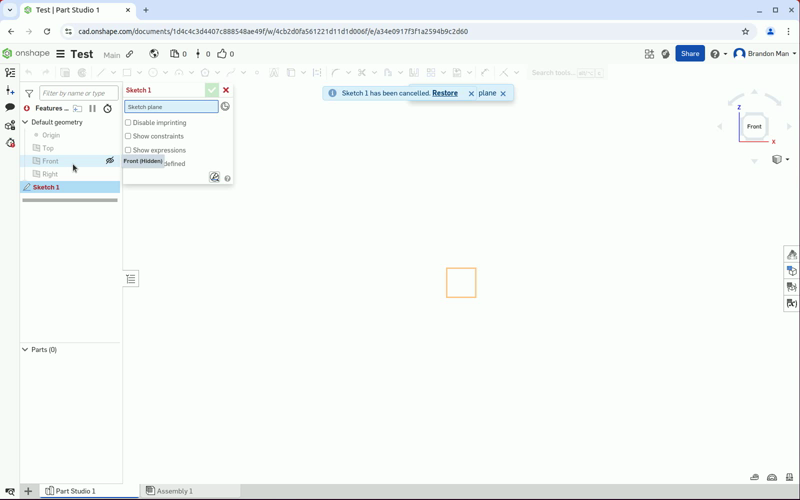
click(73, 163)
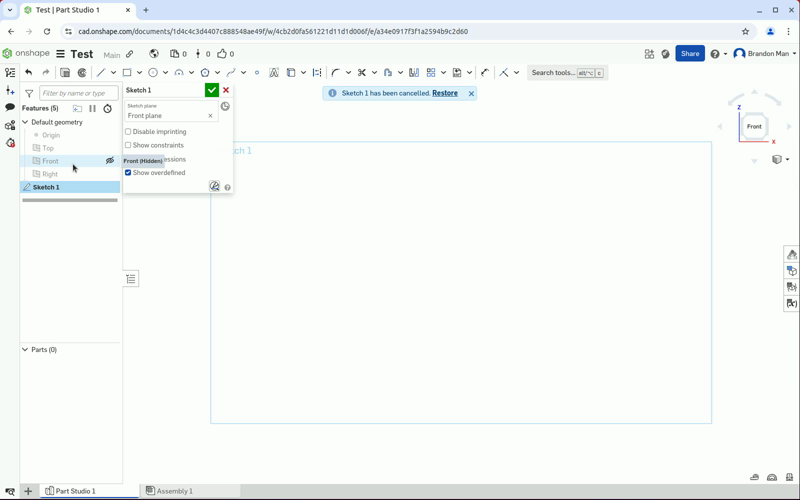
mouse_move(73, 352)
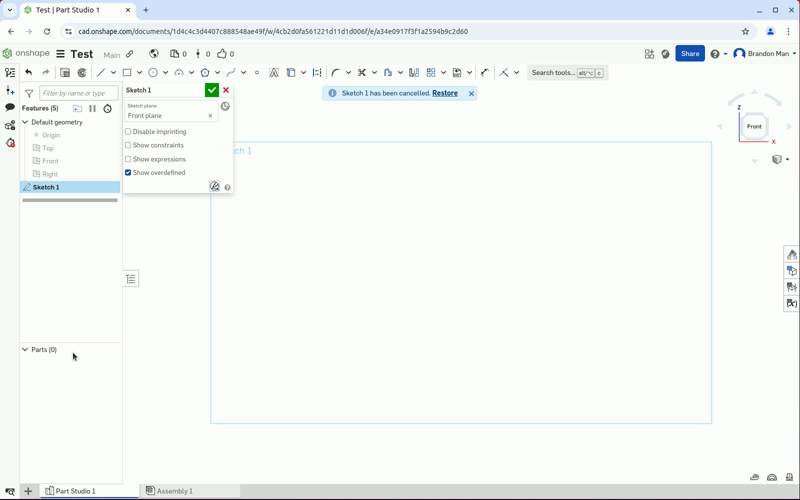
key(y)
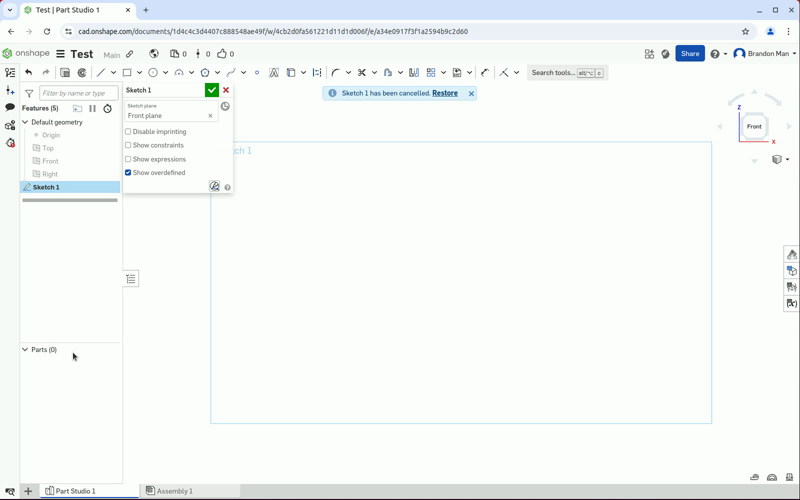
key(l)
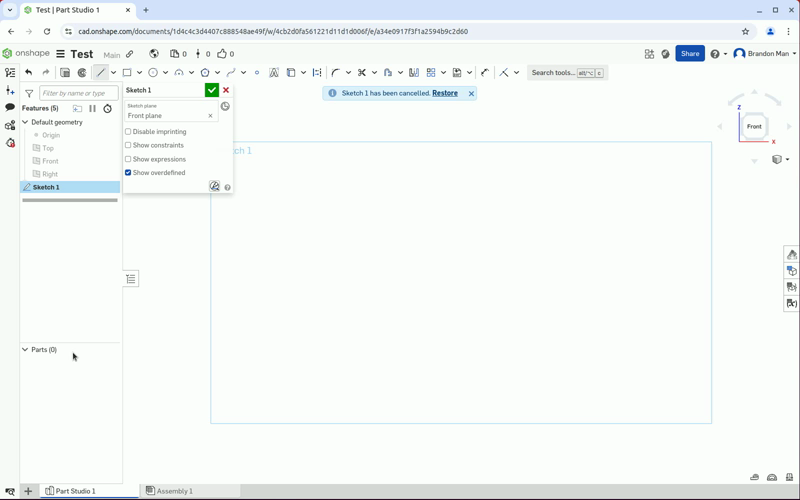
key_down(shift)
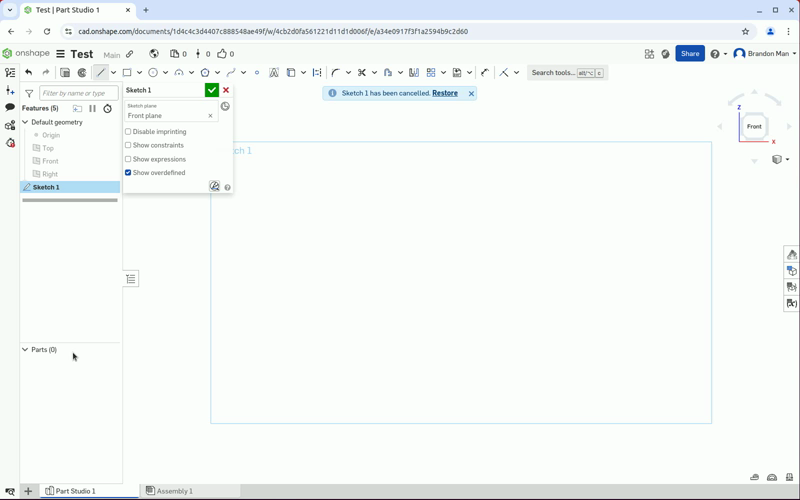
mouse_move(404, 311)
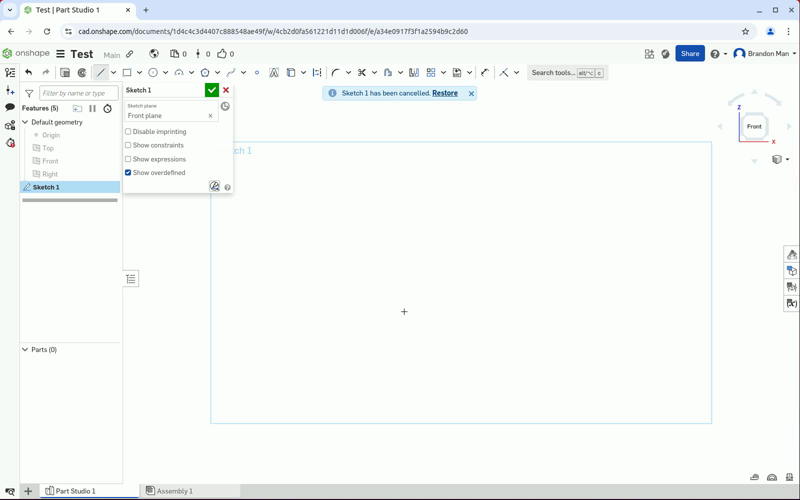
click(404, 311)
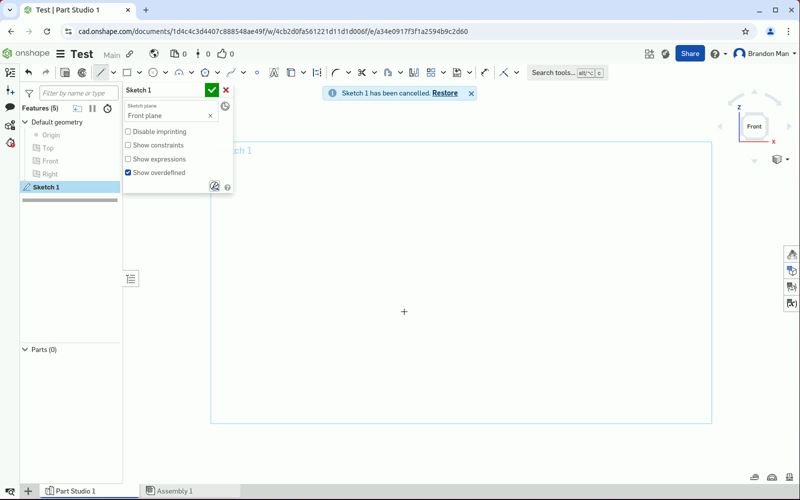
key_up(shift)
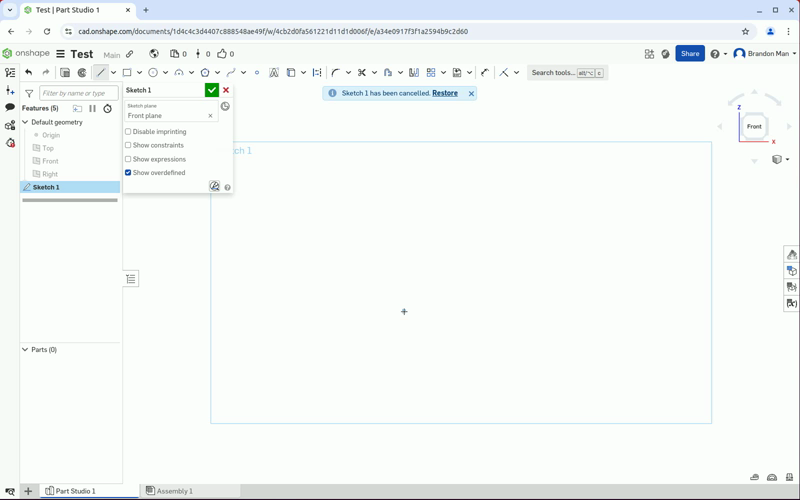
key_down(shift)
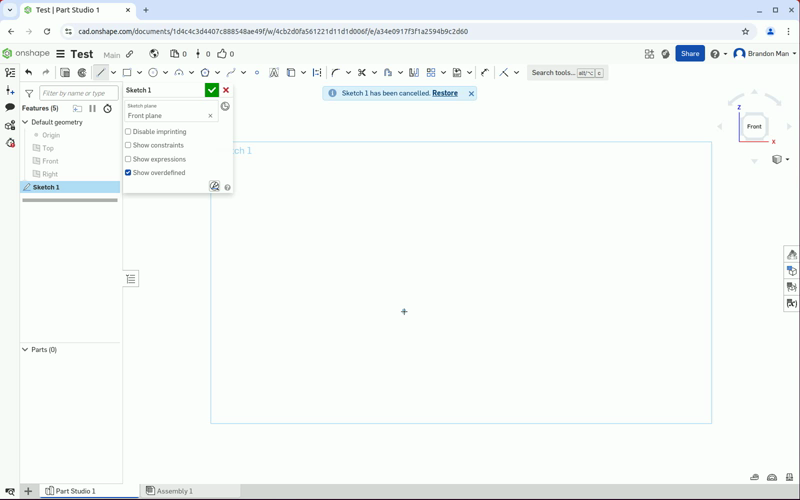
mouse_move(516, 311)
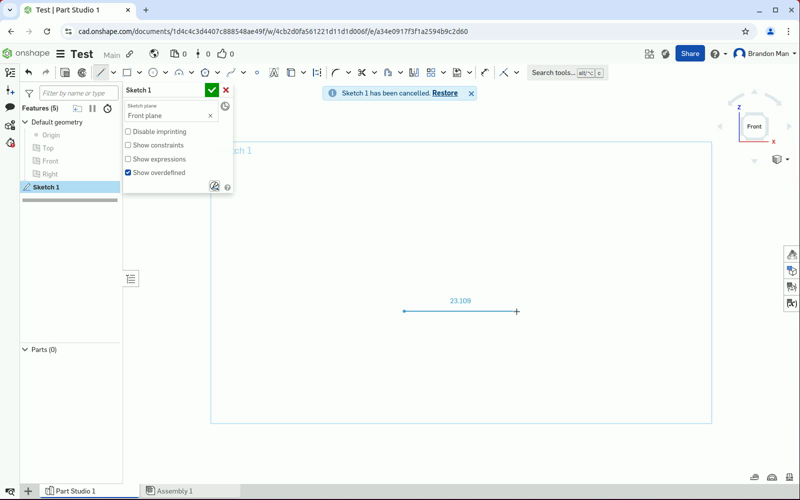
click(516, 311)
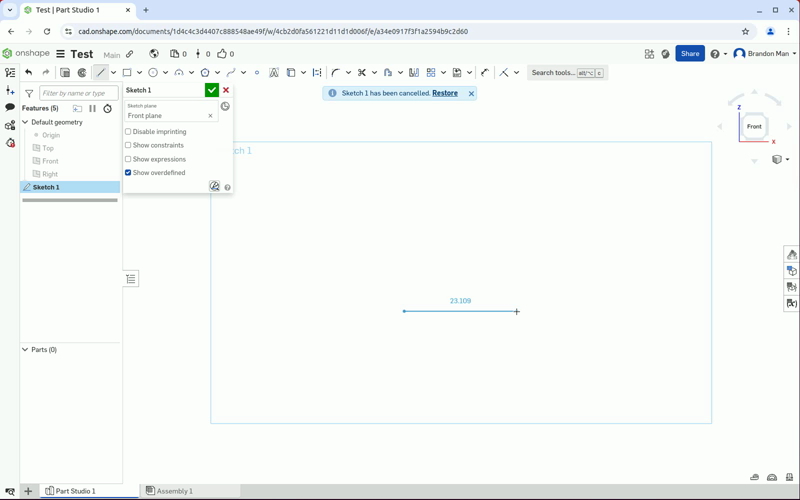
key_up(shift)
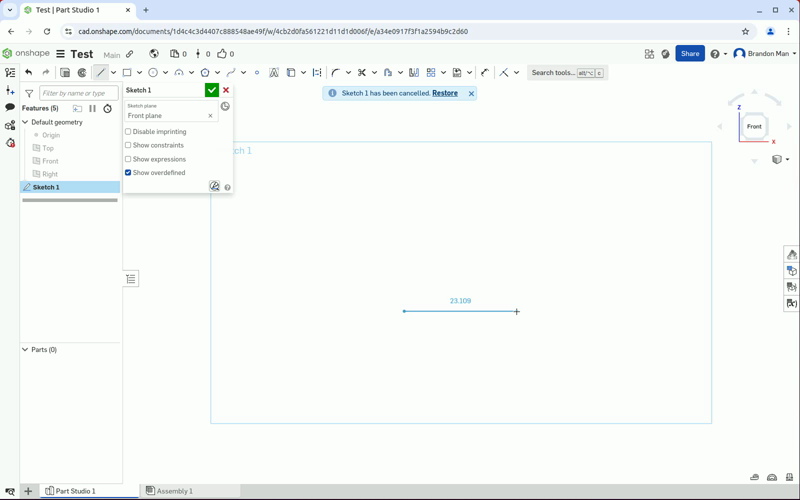
key_down(shift)
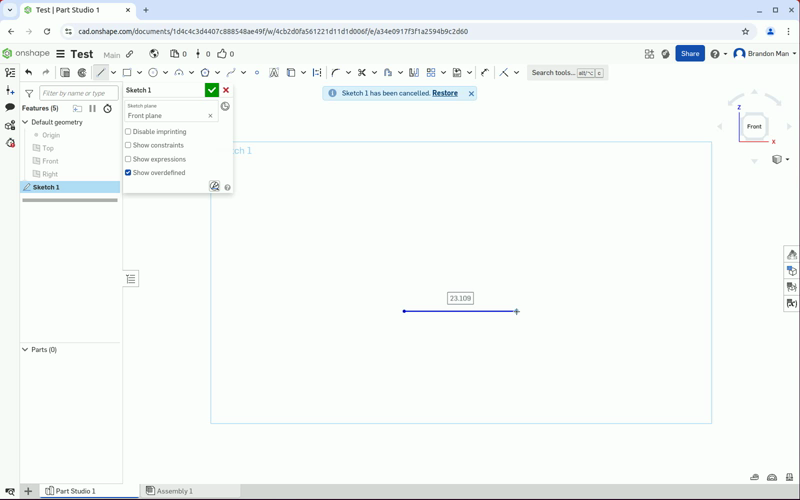
mouse_move(546, 311)
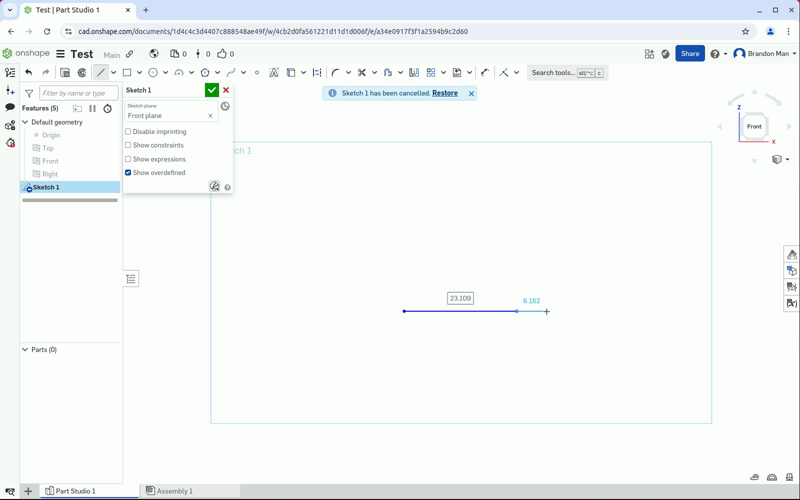
mouse_move(516, 254)
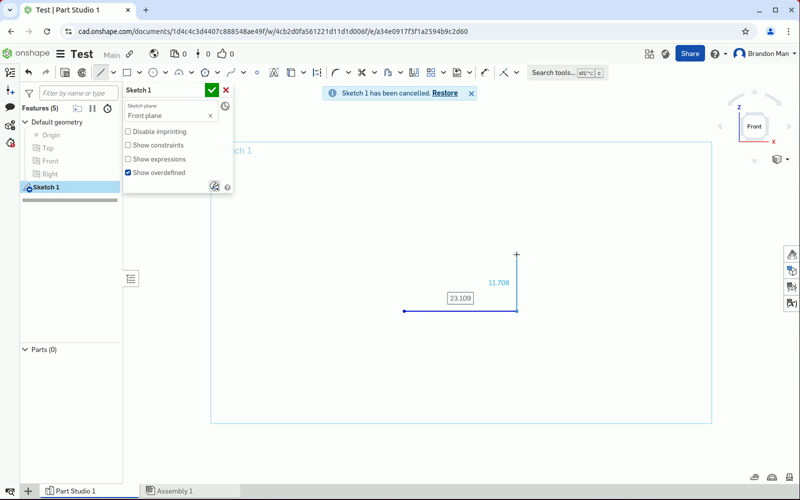
click(516, 254)
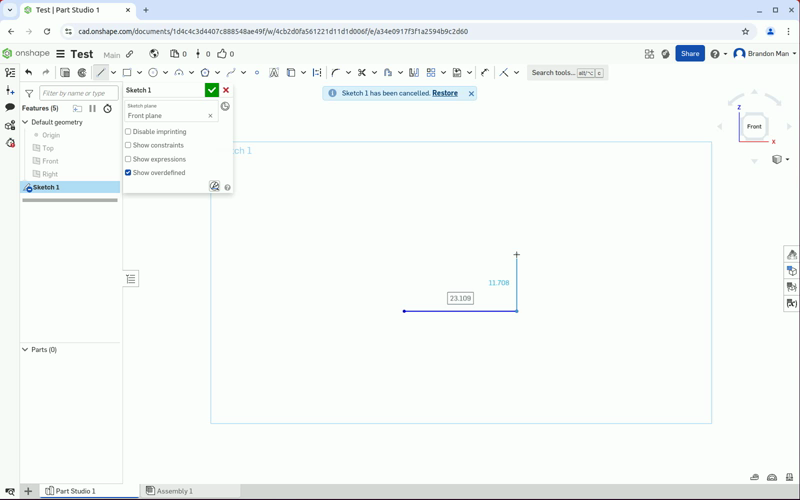
key_up(shift)
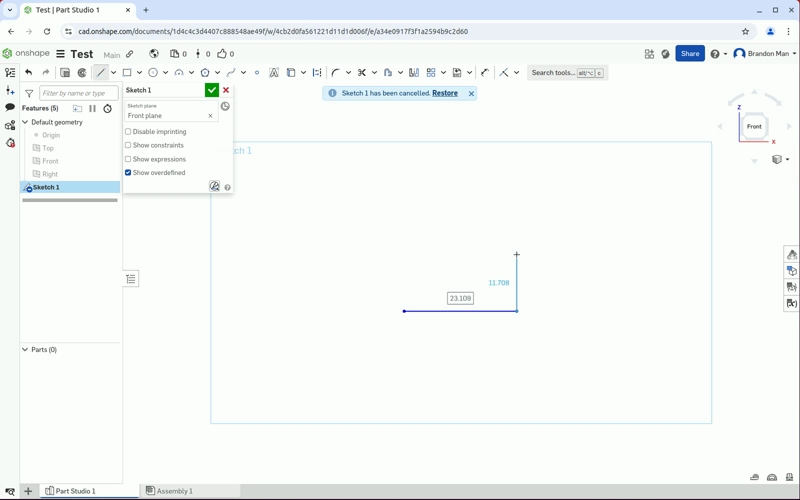
key_down(shift)
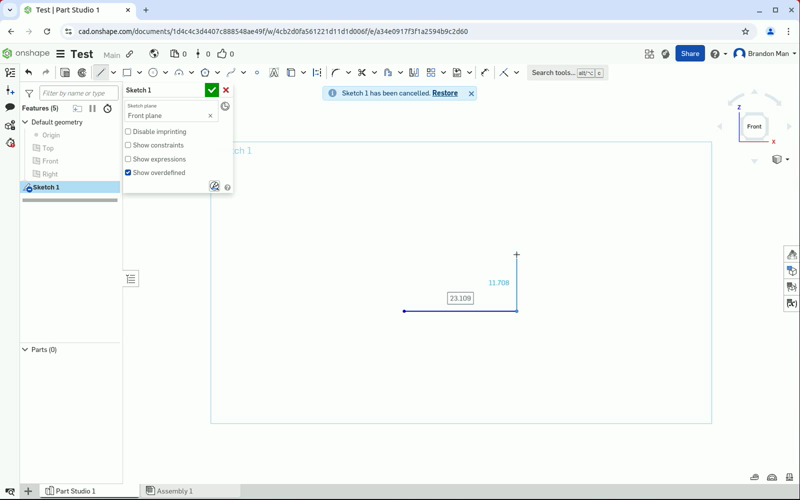
mouse_move(404, 254)
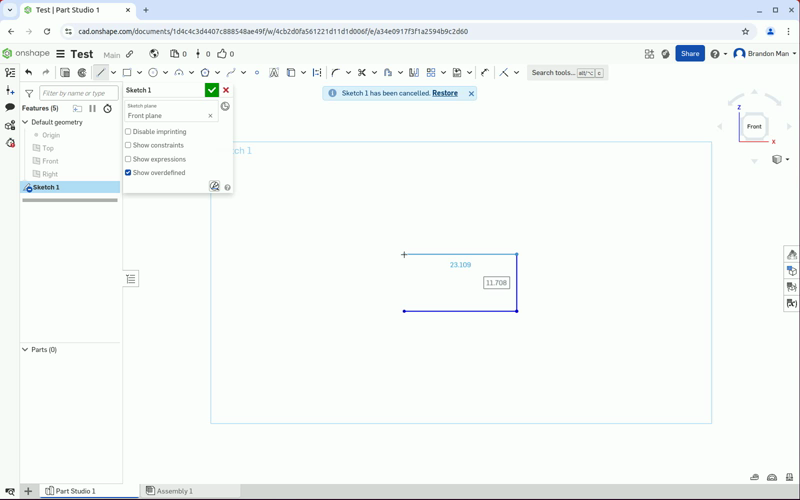
click(404, 254)
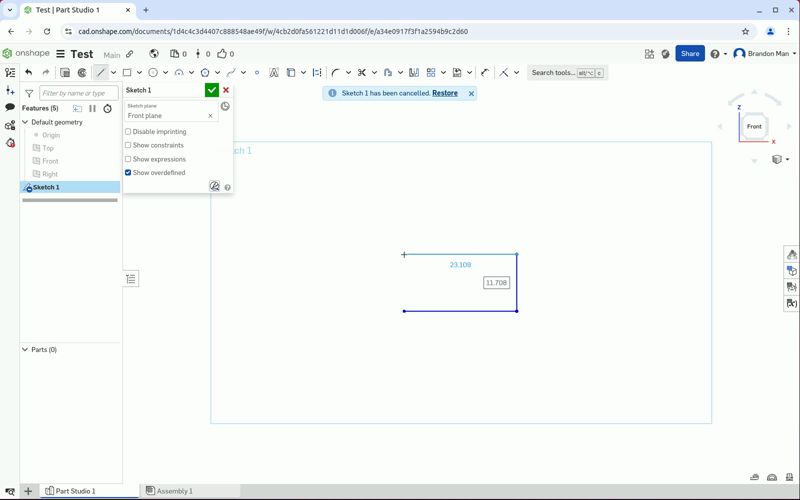
key_up(shift)
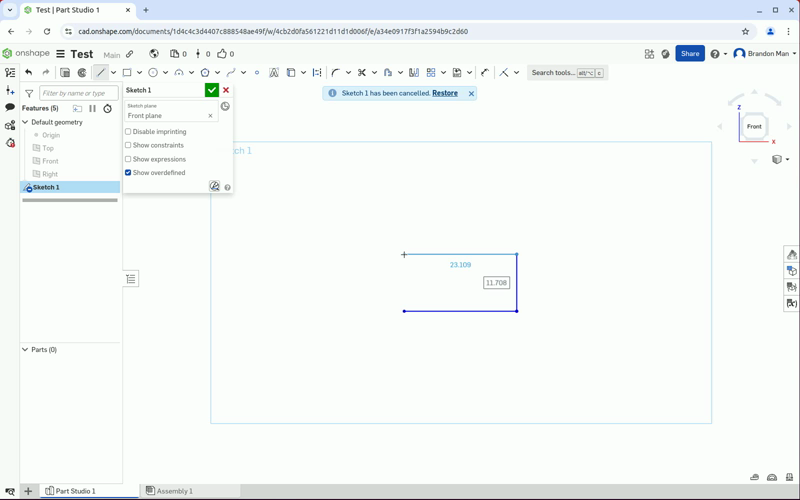
mouse_move(434, 254)
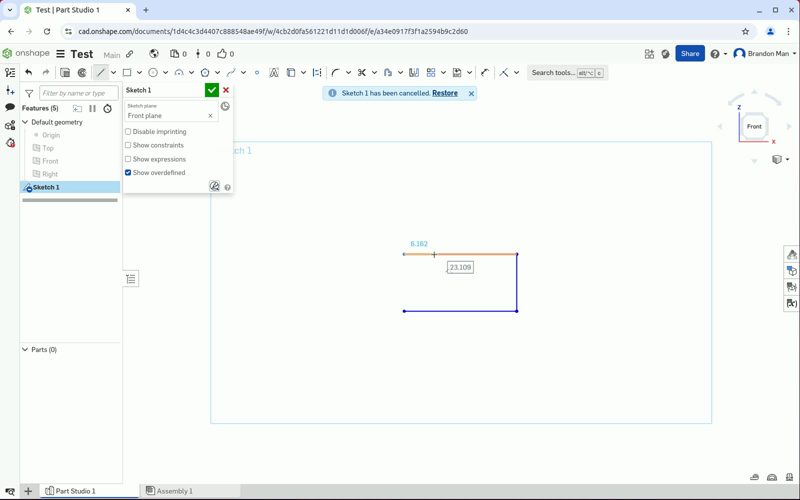
key_down(shift)
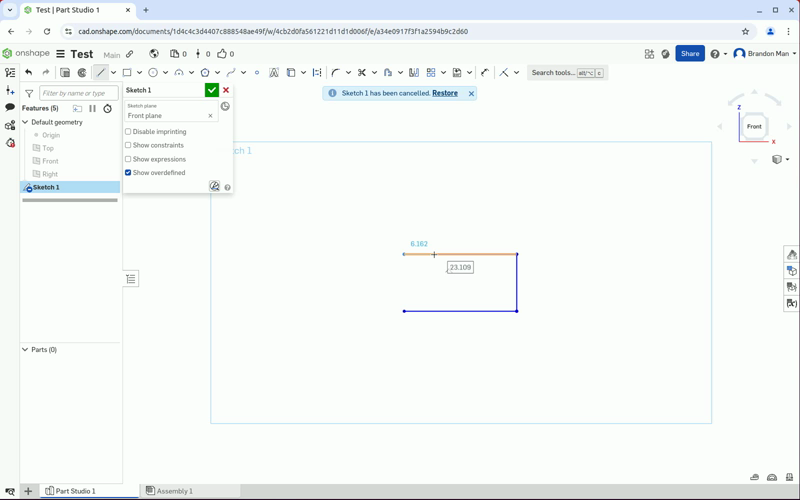
mouse_move(404, 311)
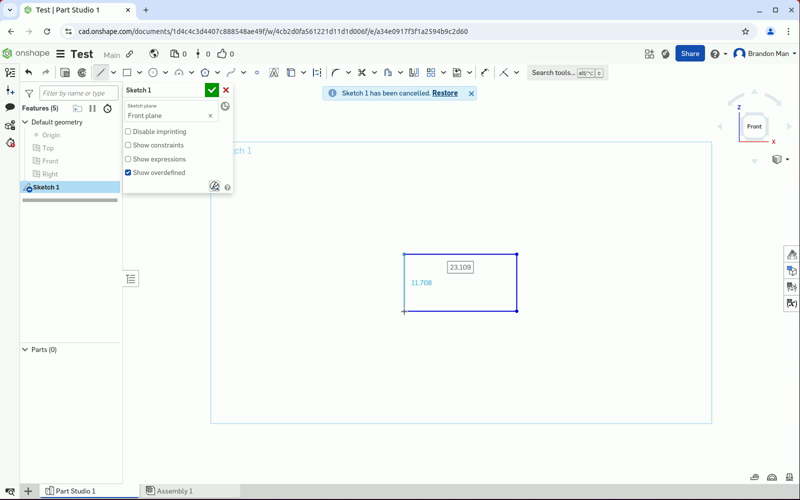
key_up(shift)
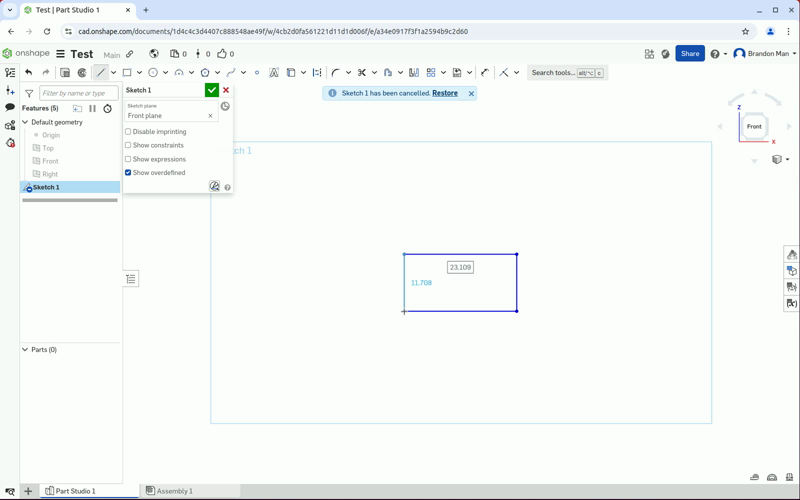
click(404, 311)
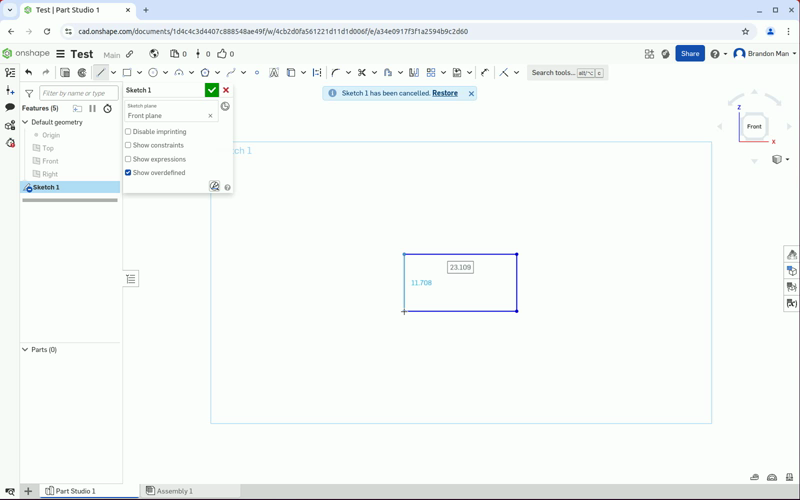
key(esc)
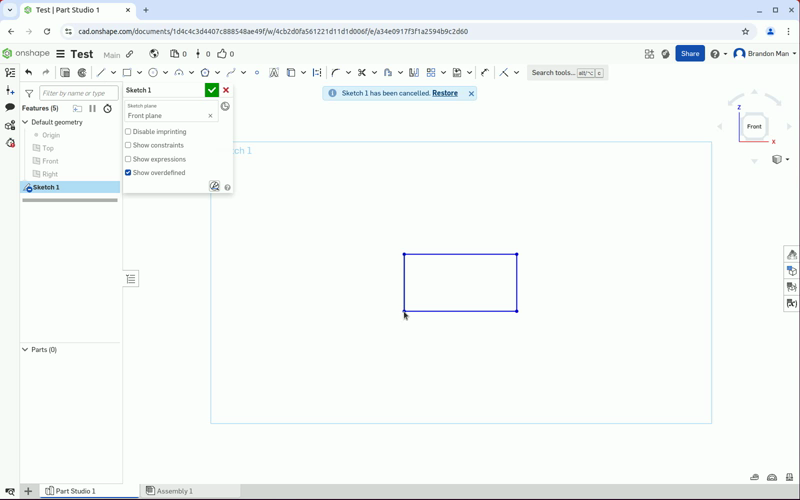
mouse_move(490, 290)
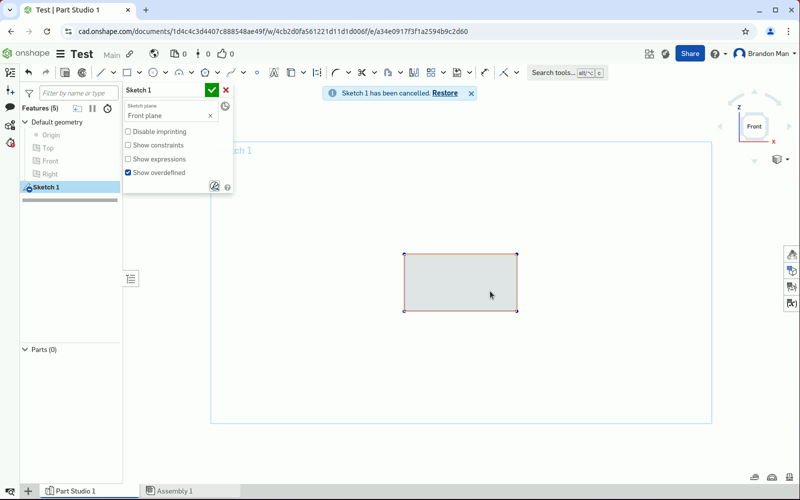
click(490, 290)
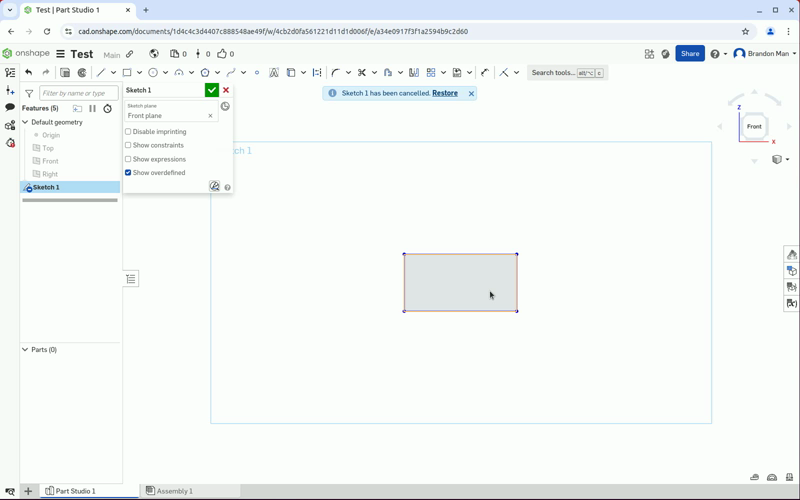
mouse_move(73, 352)
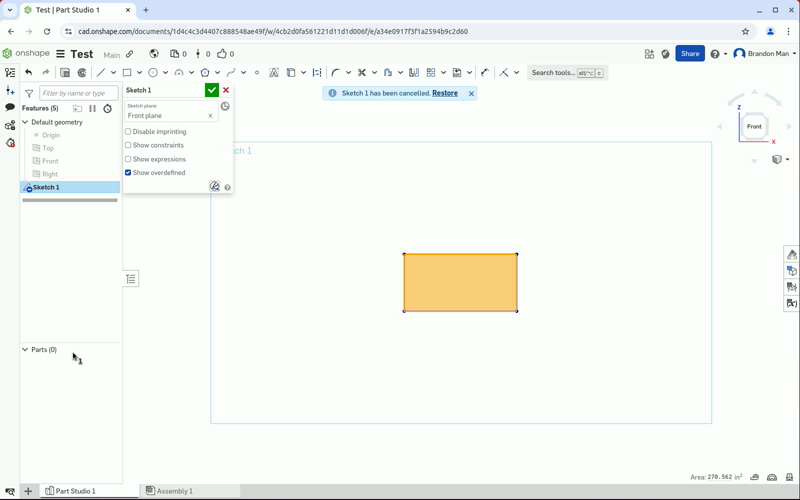
key(shift+y)
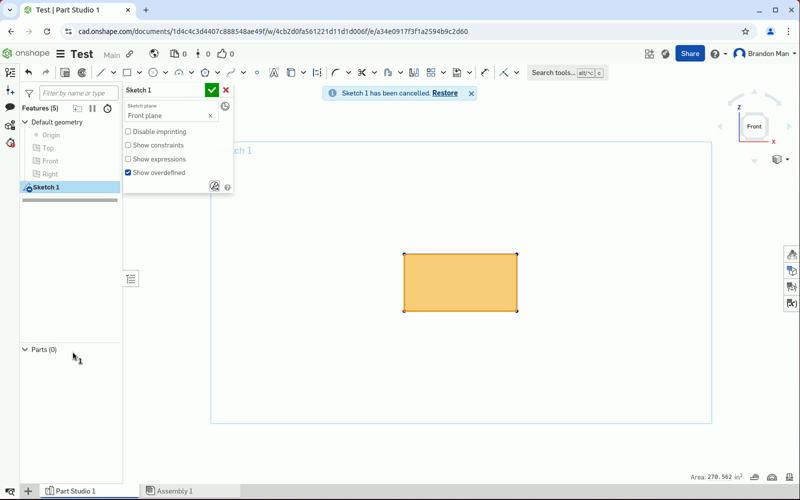
key(shift+e)
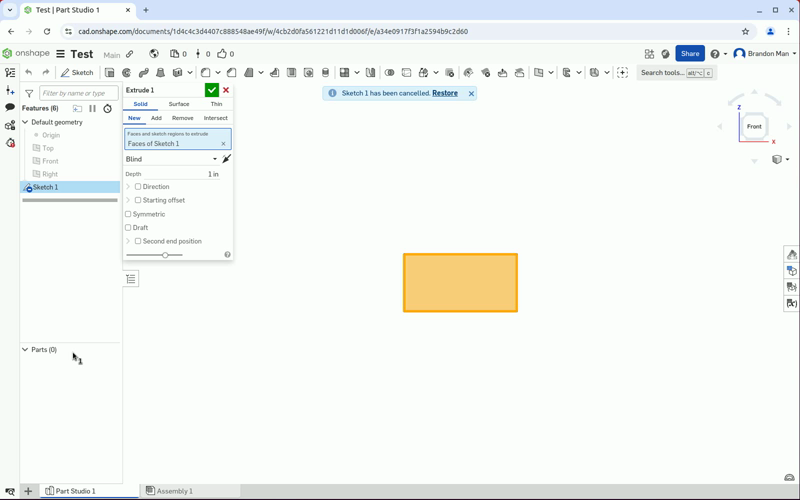
mouse_move(143, 106)
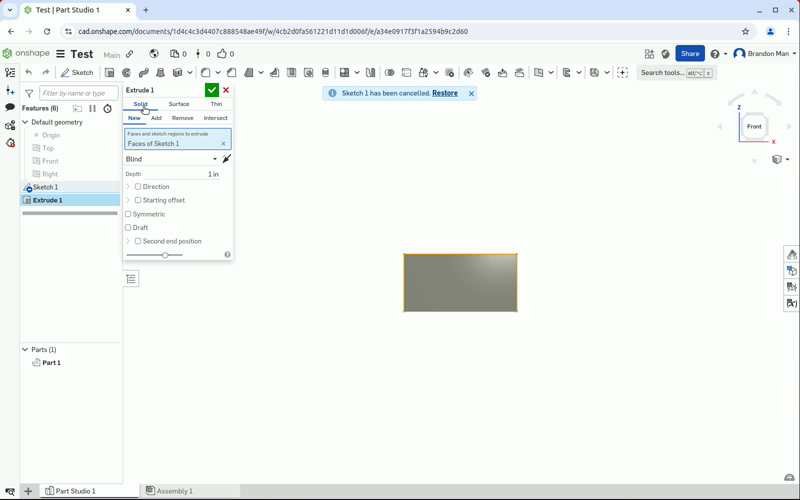
click(143, 106)
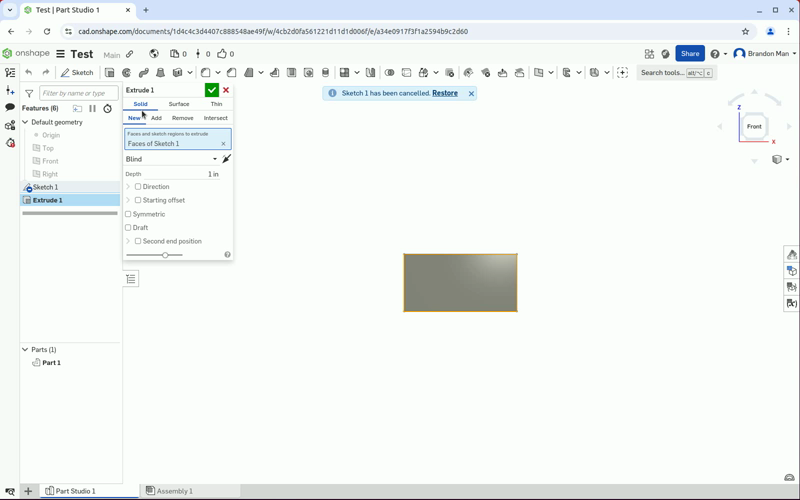
mouse_move(137, 120)
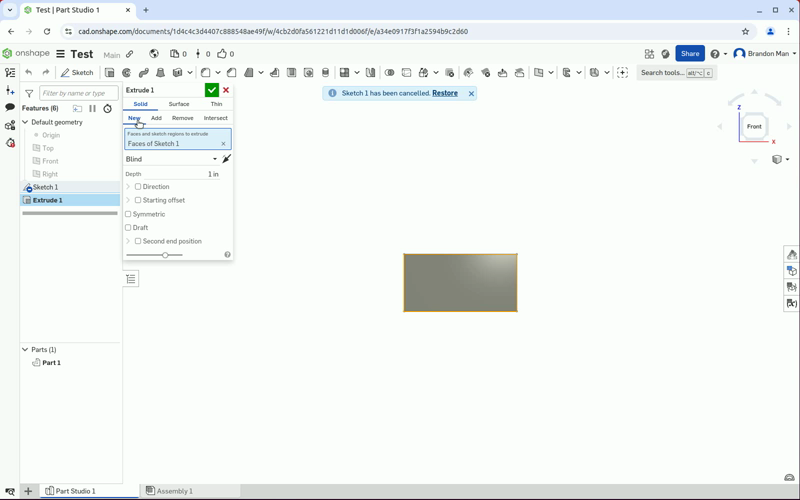
click(137, 120)
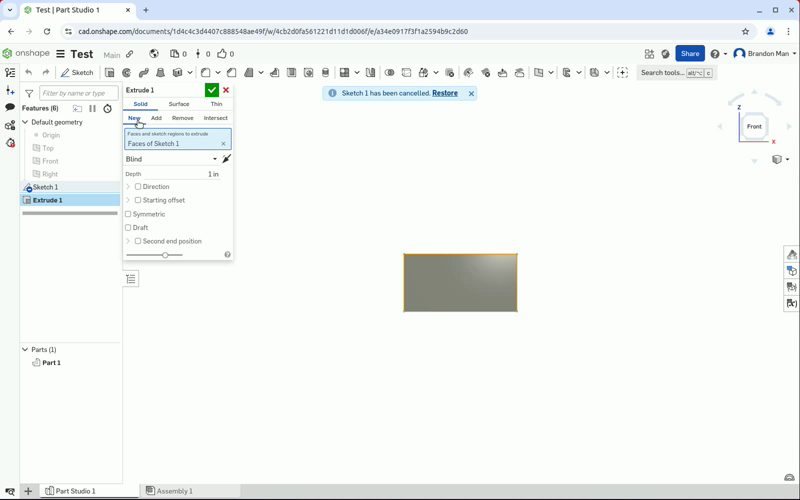
key(tab, 4)
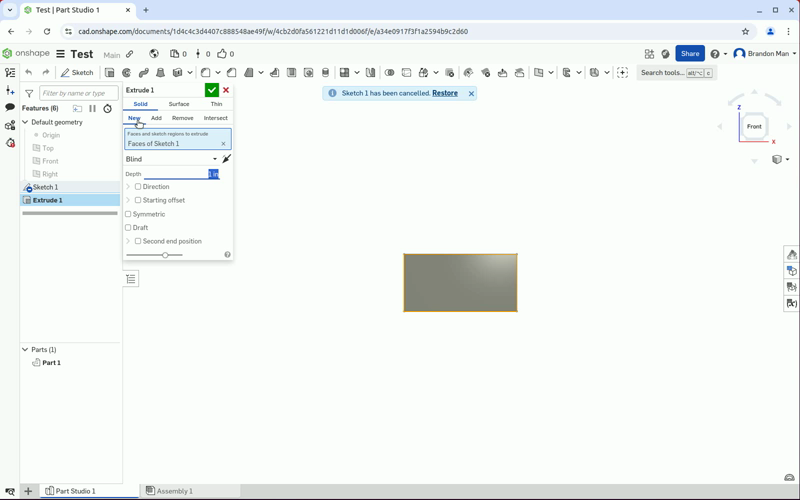
text(7.703)
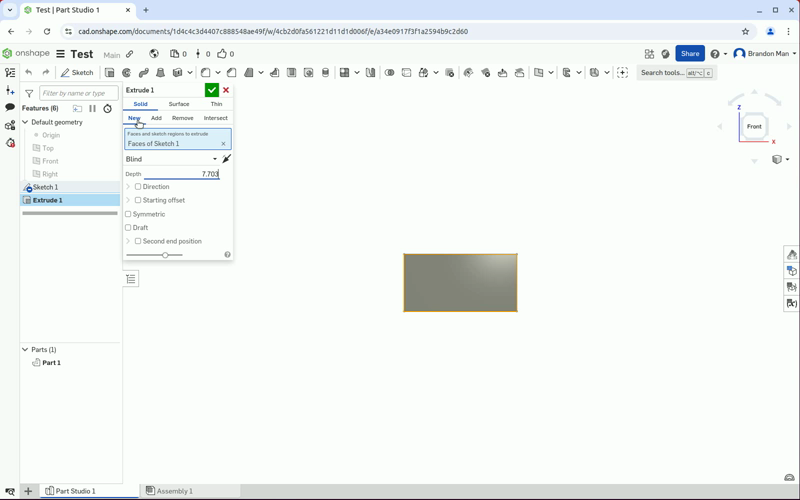
key(enter)
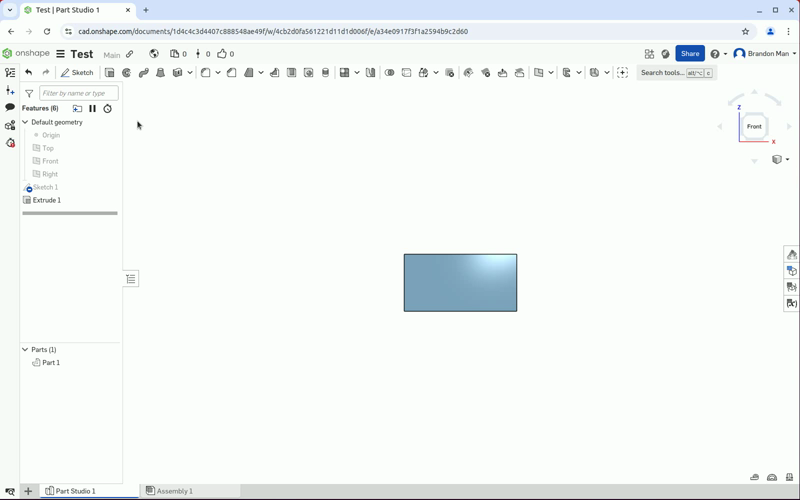
key(shift+h)
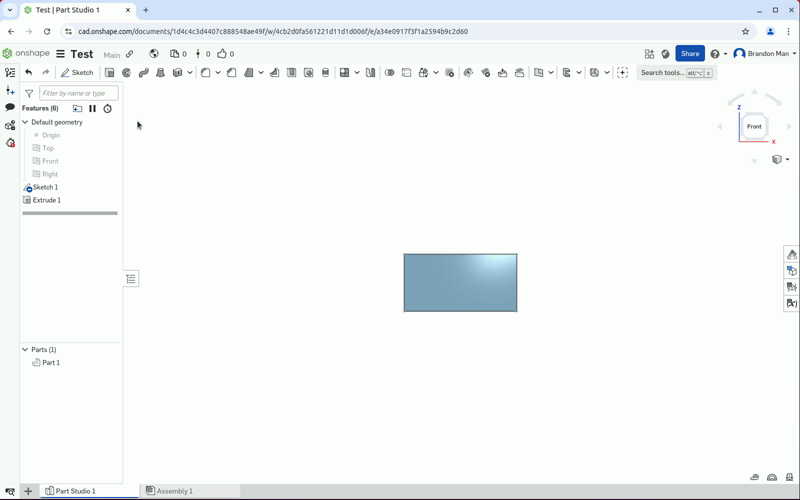
key(shift+h)
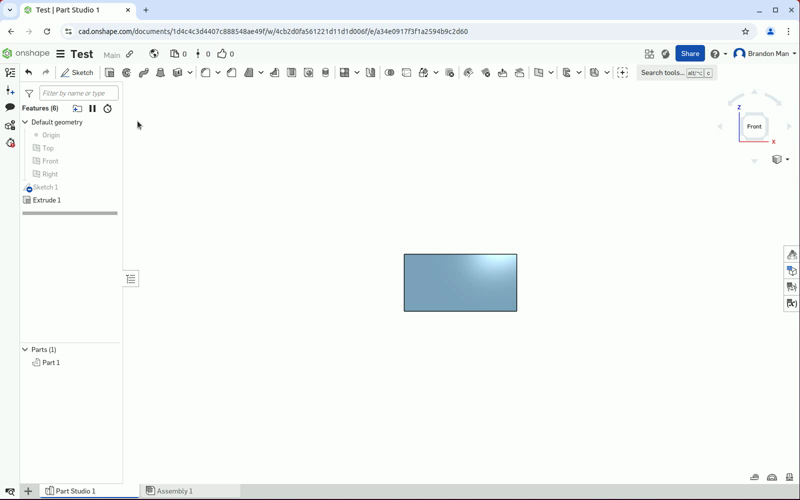
mouse_move(73, 189)
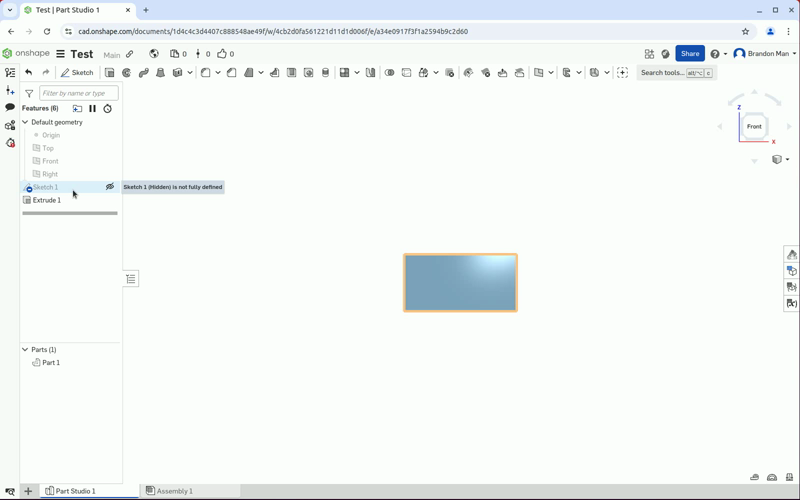
click(73, 189)
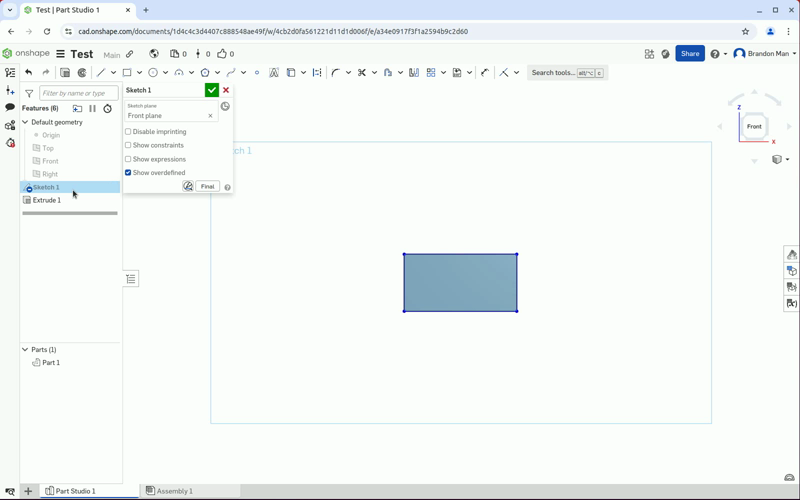
mouse_move(229, 92)
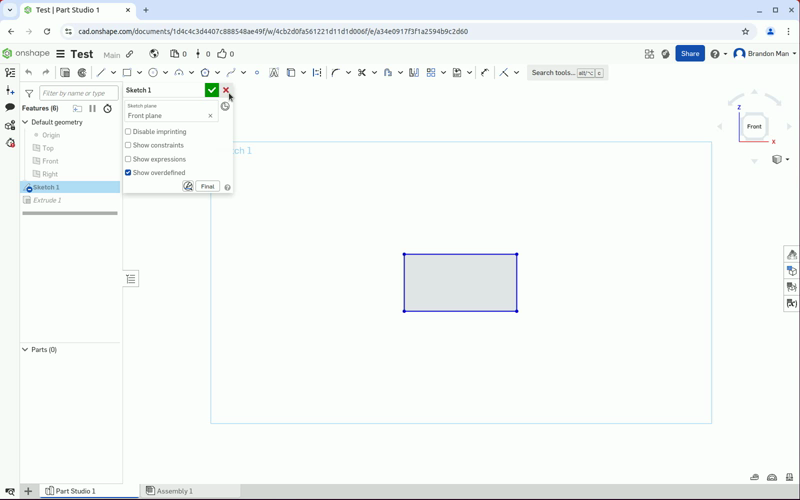
click(229, 92)
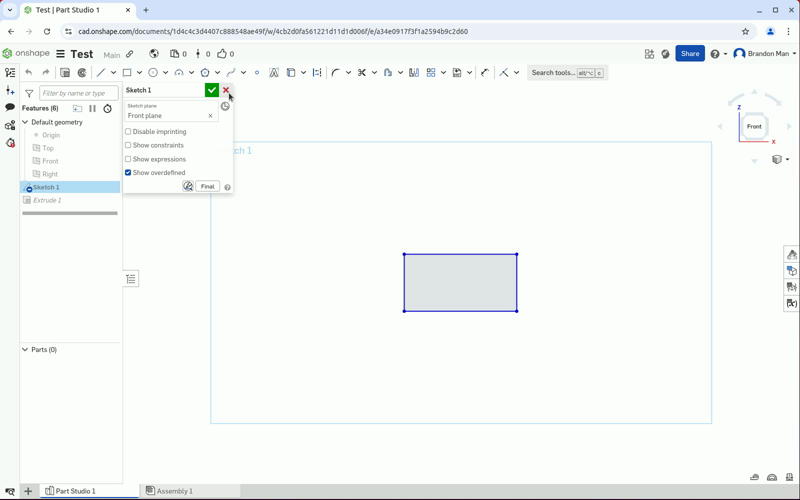
key(shift+s)
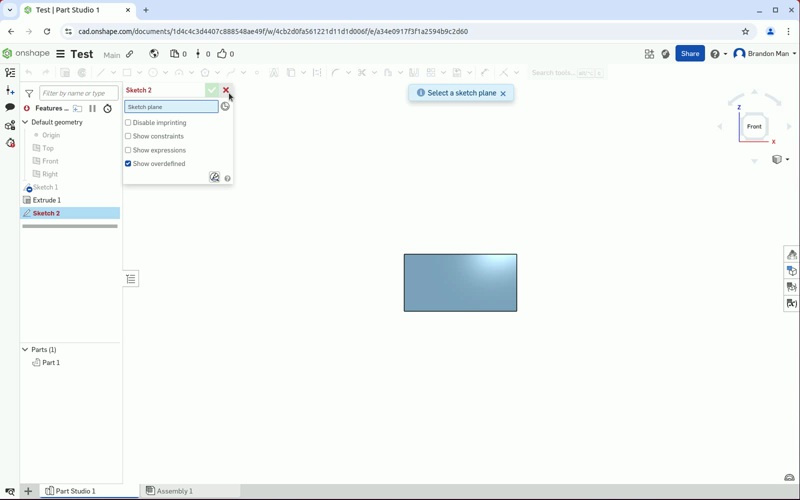
mouse_move(73, 163)
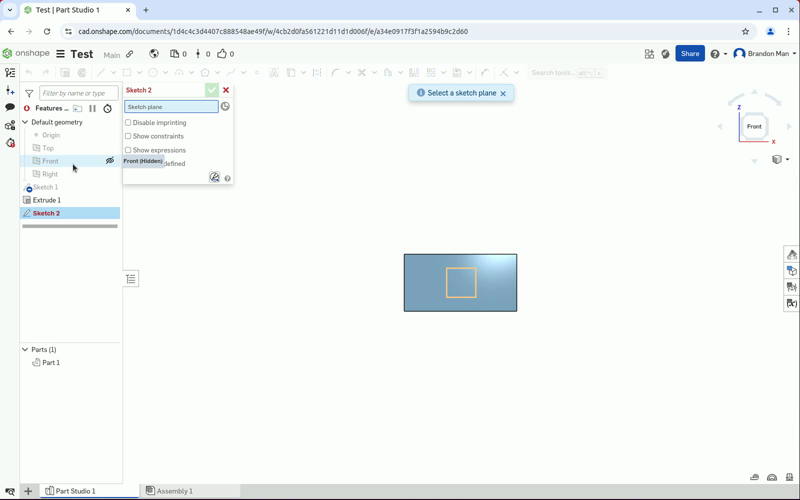
click(73, 163)
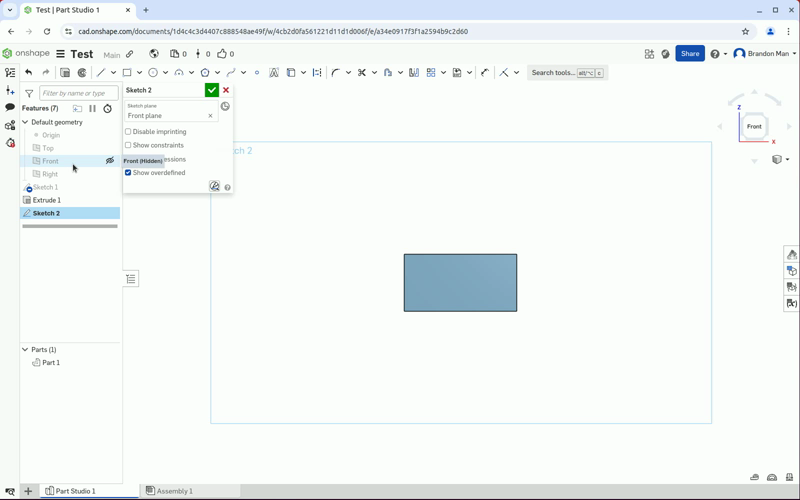
mouse_move(73, 352)
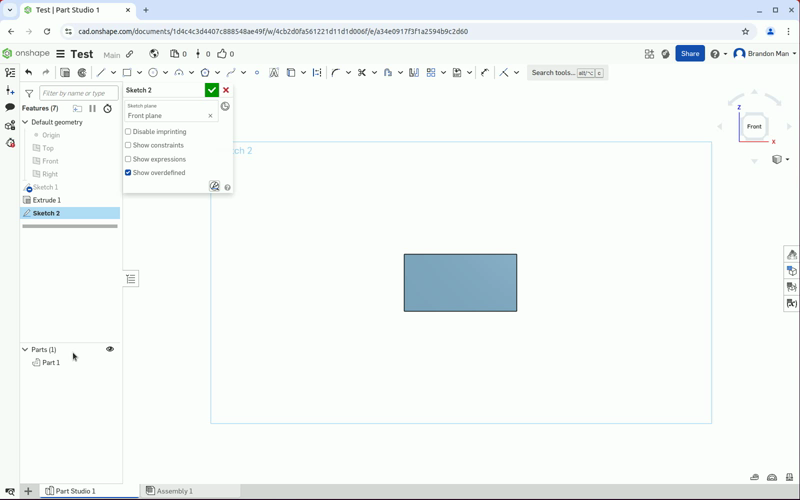
key(y)
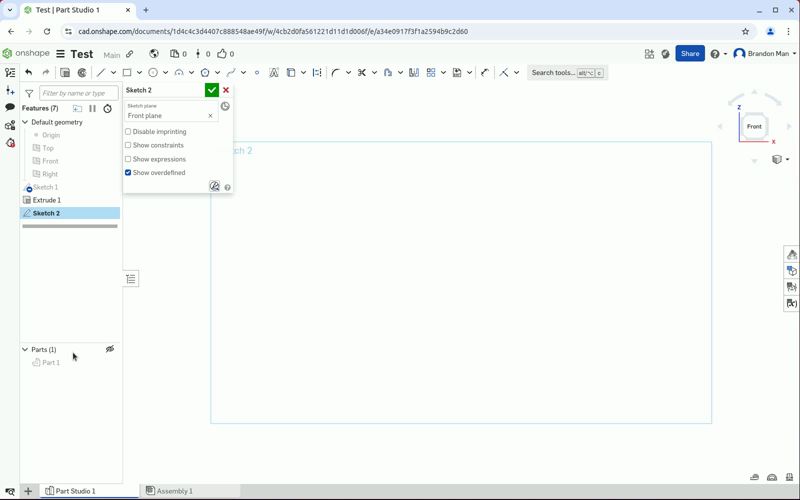
key(l)
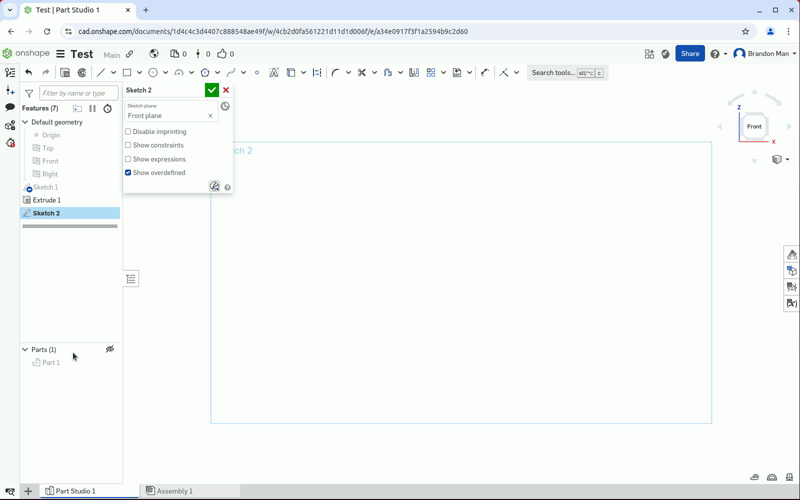
key_down(shift)
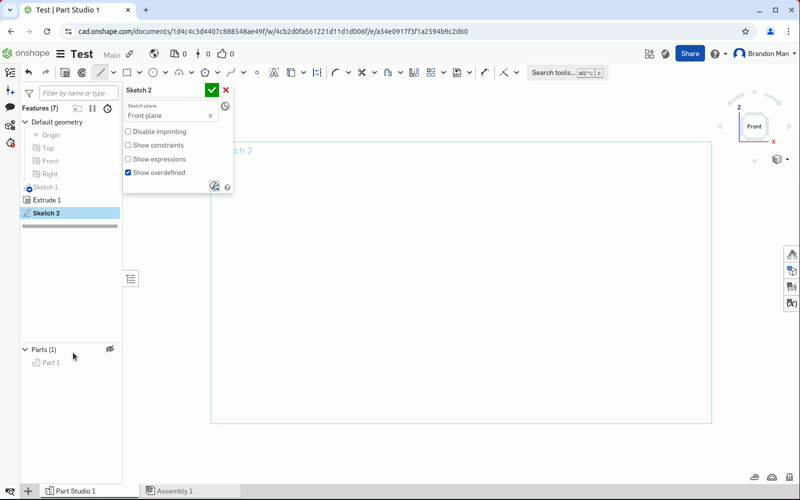
mouse_move(460, 282)
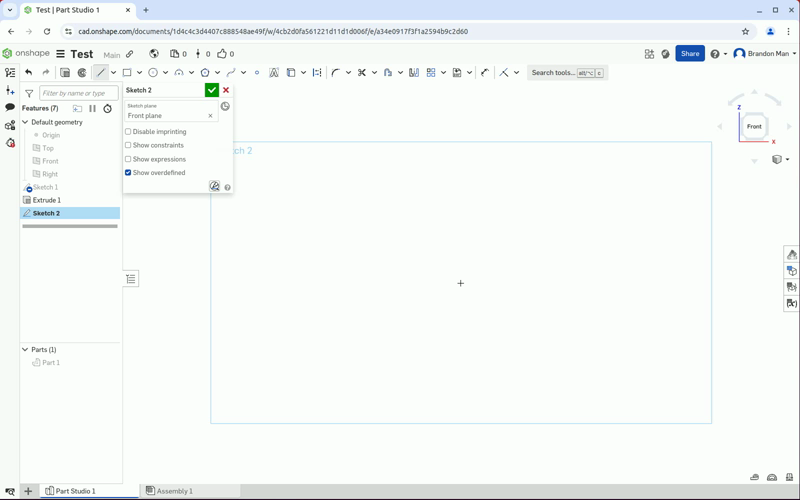
click(460, 282)
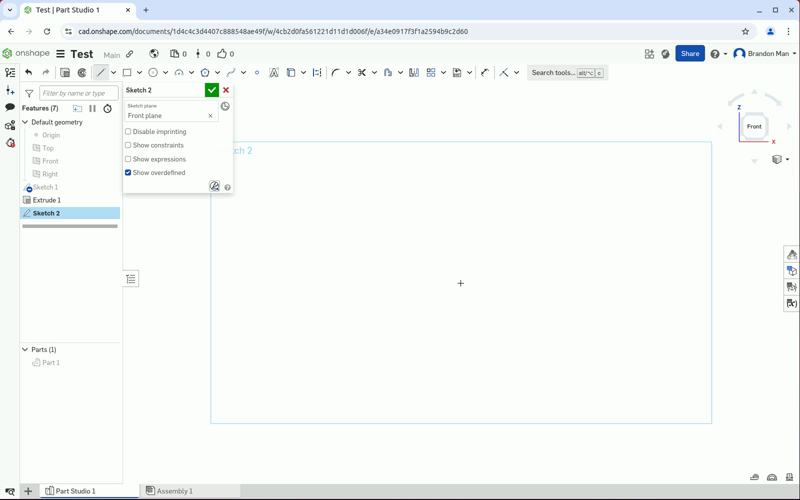
key_up(shift)
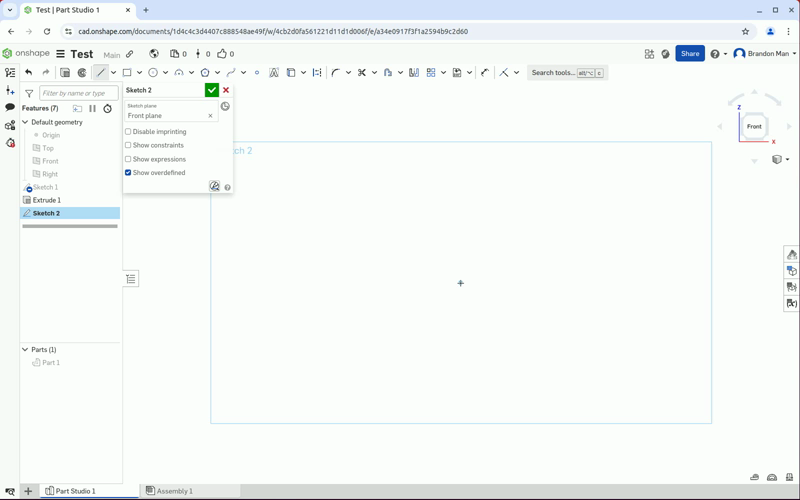
key_down(shift)
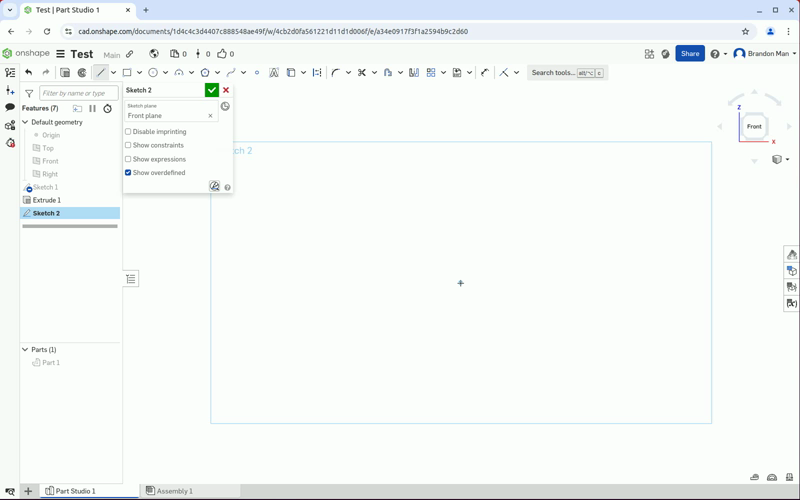
mouse_move(490, 282)
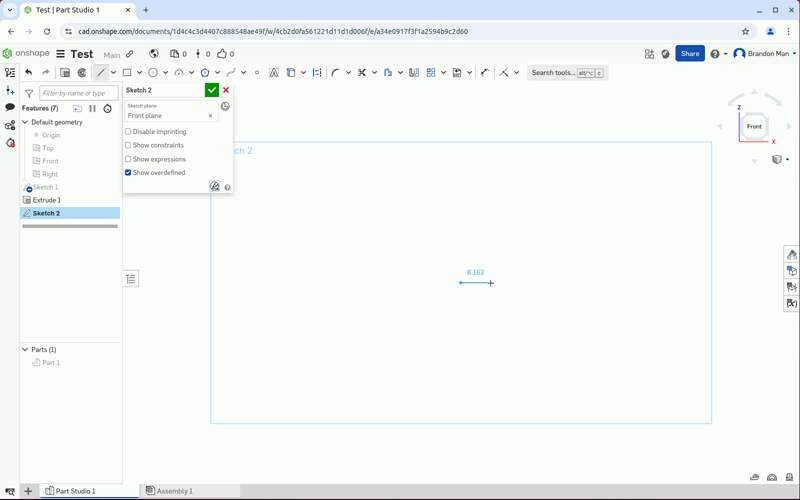
mouse_move(480, 282)
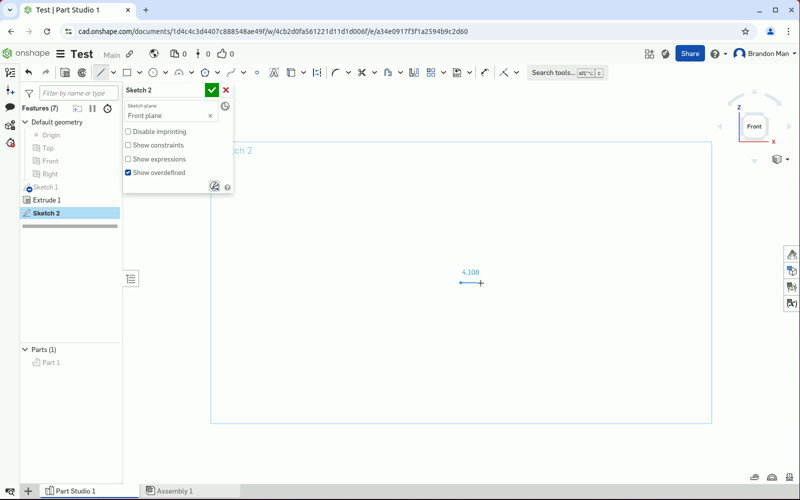
click(480, 282)
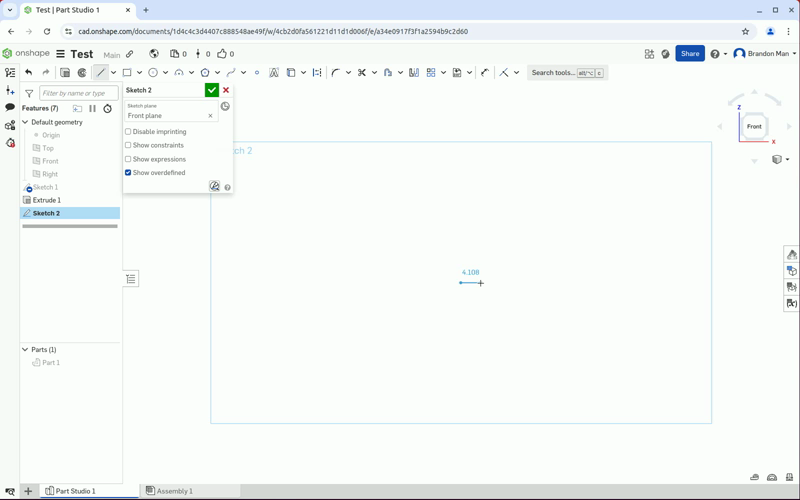
key_up(shift)
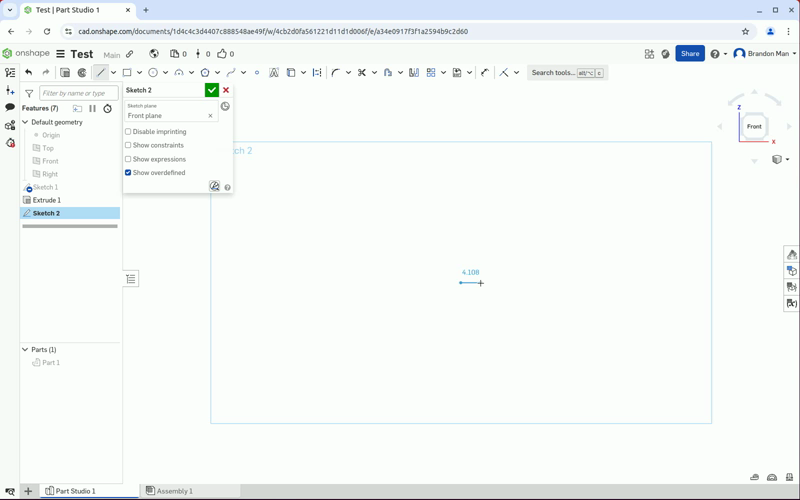
key_down(shift)
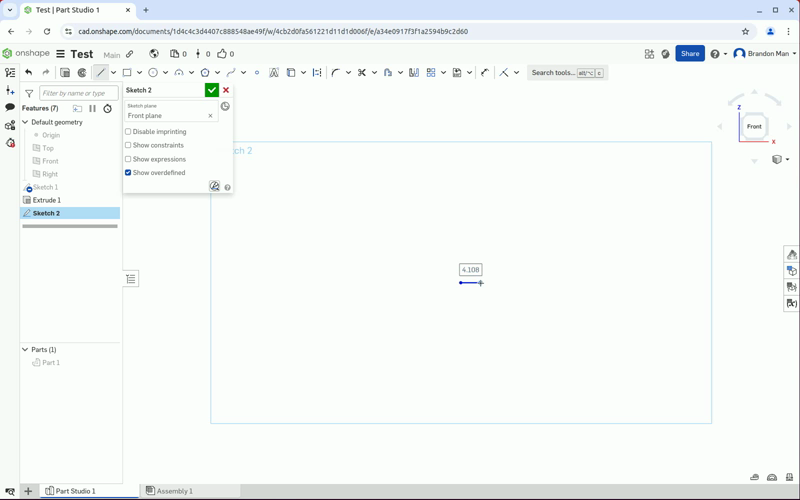
mouse_move(510, 282)
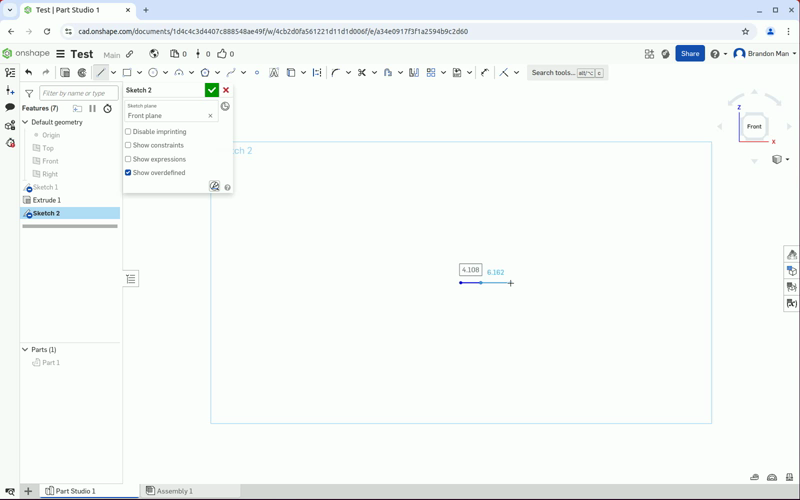
mouse_move(480, 273)
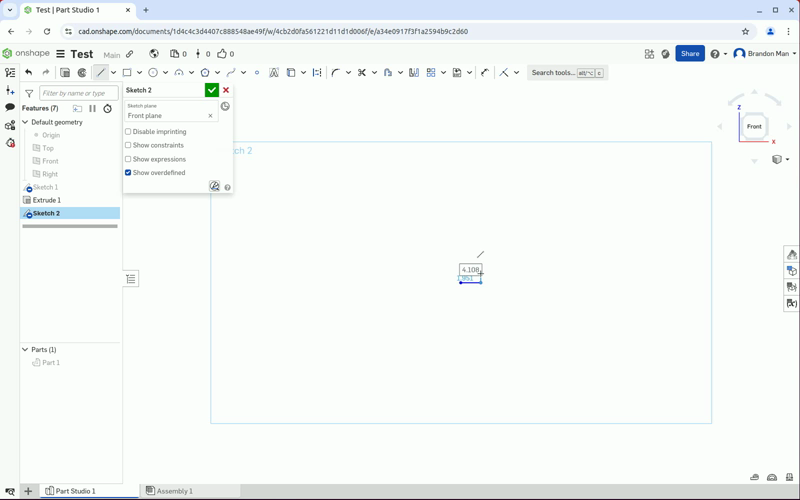
click(480, 273)
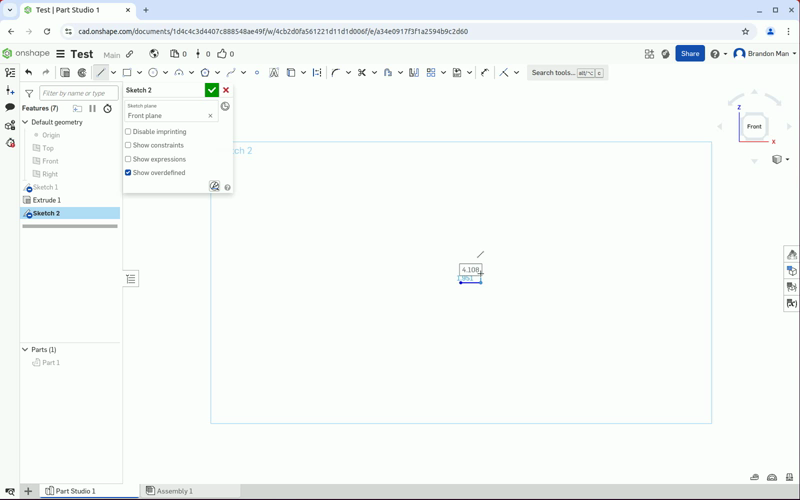
key_up(shift)
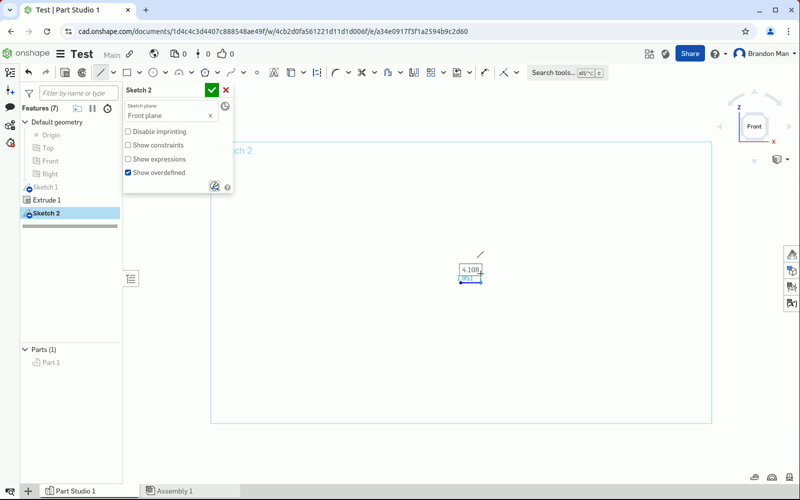
key_down(shift)
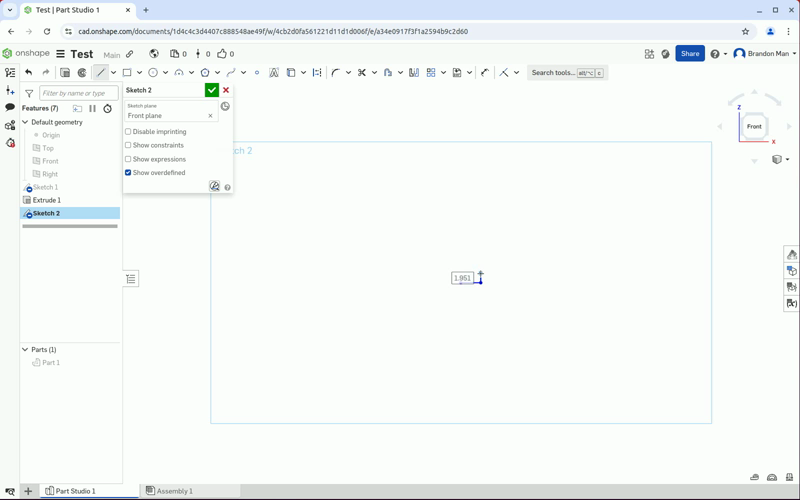
mouse_move(510, 273)
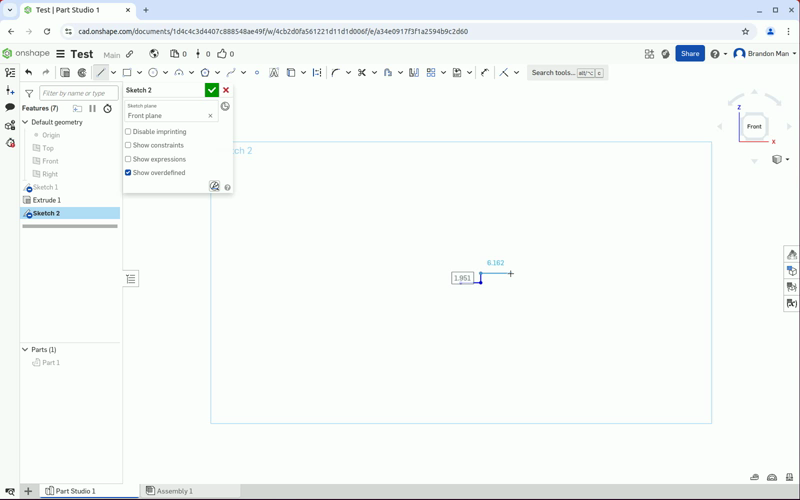
mouse_move(460, 273)
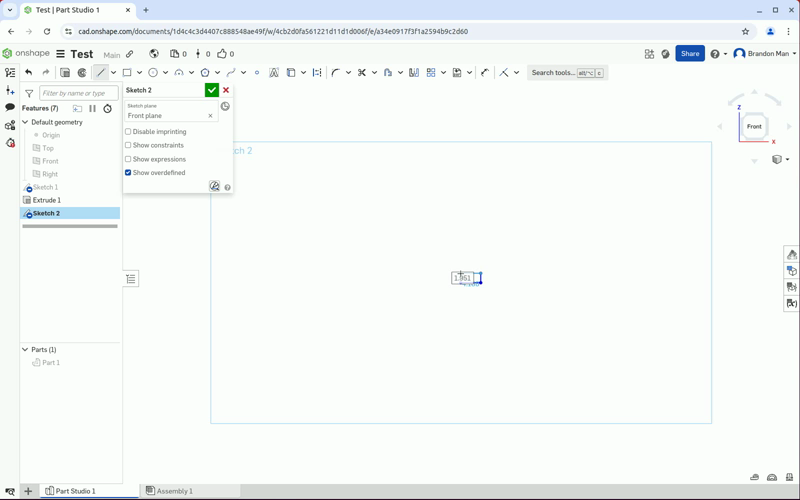
click(460, 273)
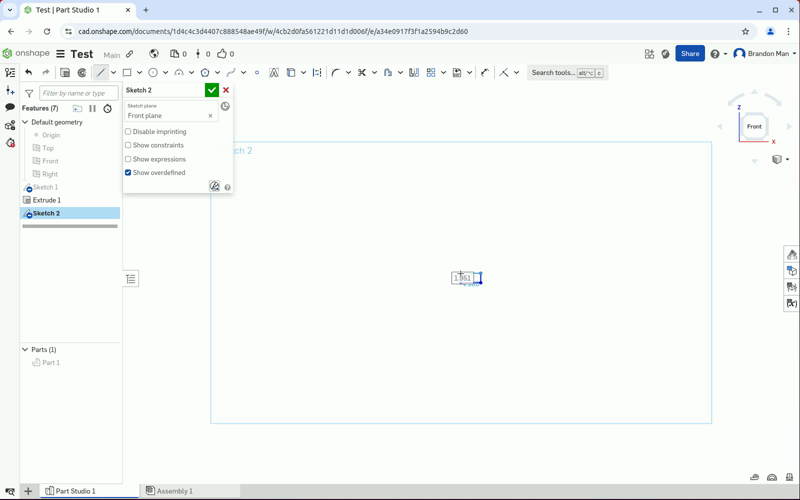
key_up(shift)
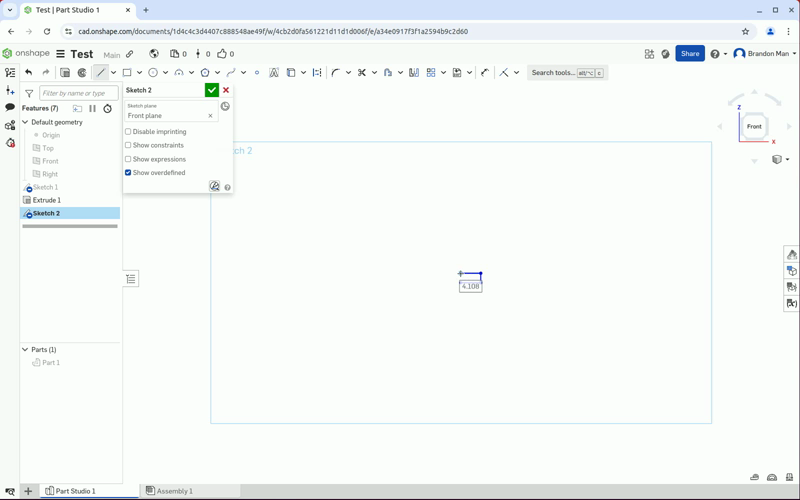
mouse_move(490, 273)
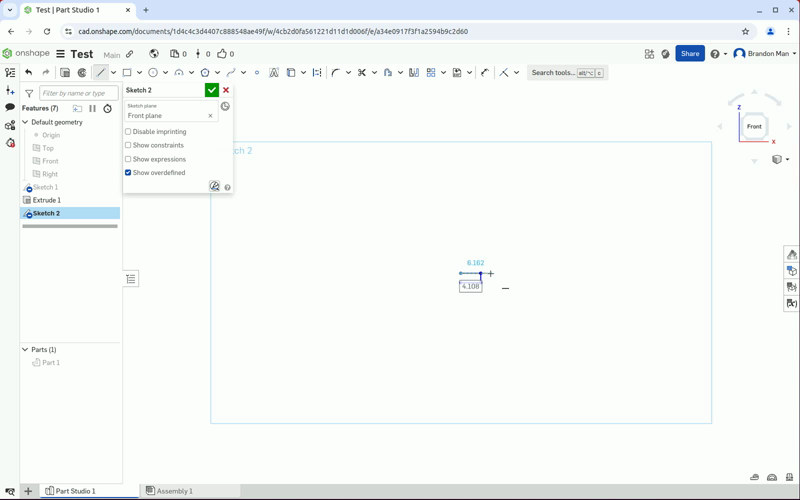
key_down(shift)
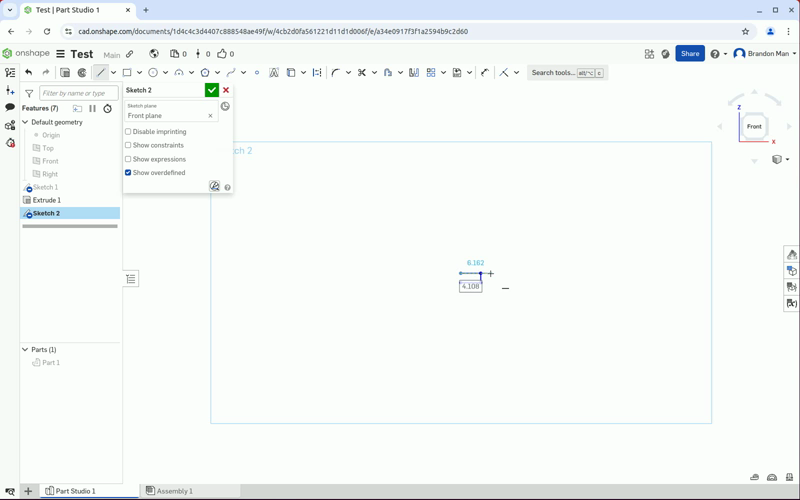
mouse_move(460, 282)
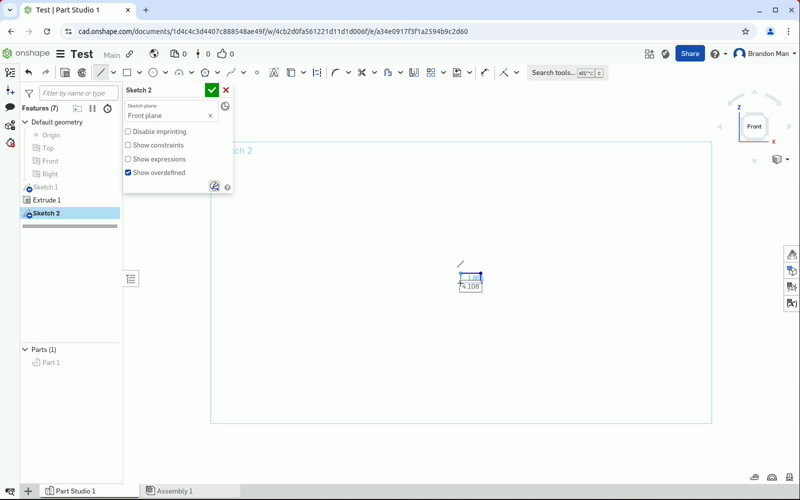
key_up(shift)
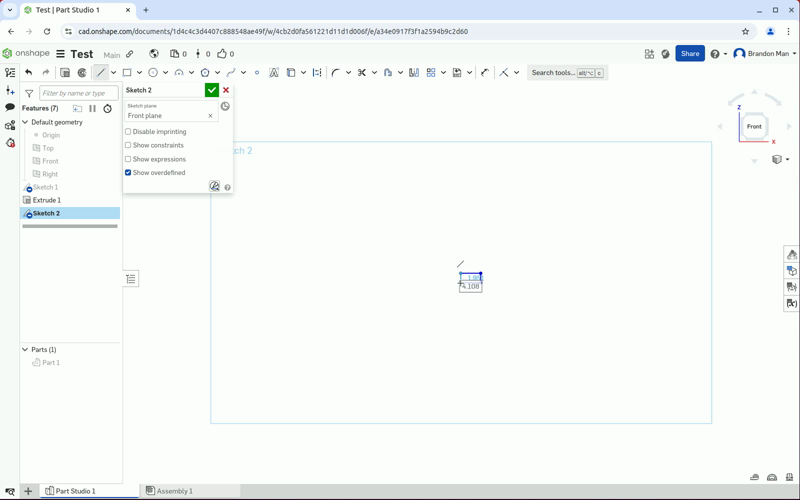
click(460, 282)
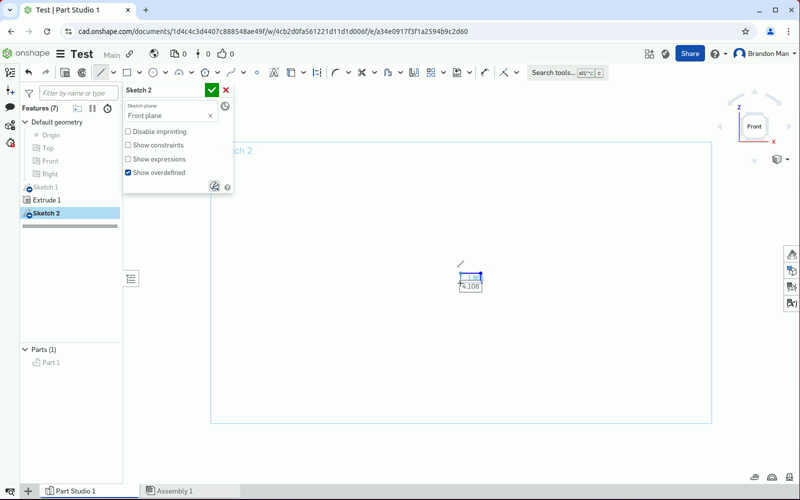
key(esc)
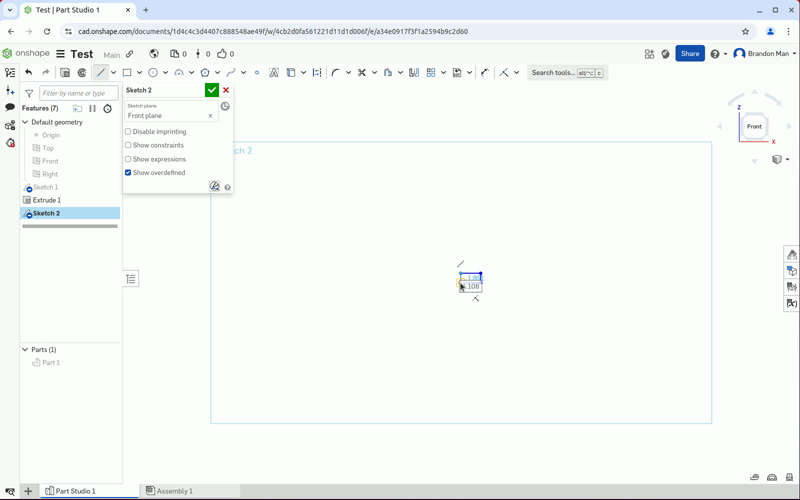
mouse_move(469, 277)
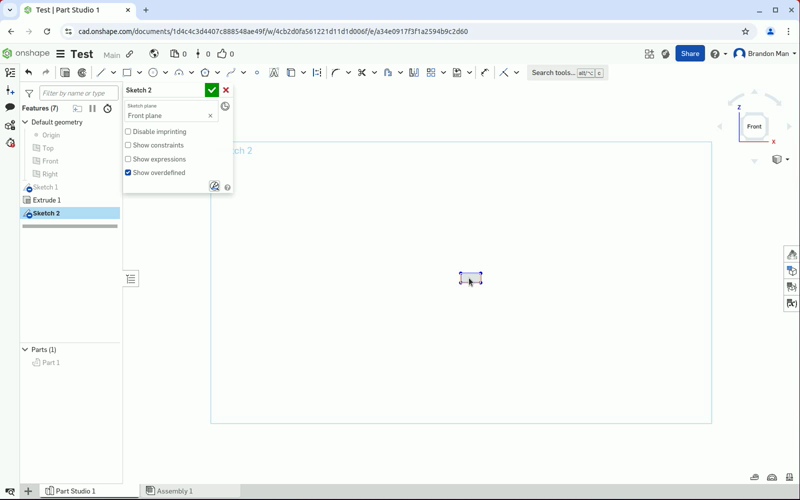
scroll(6)
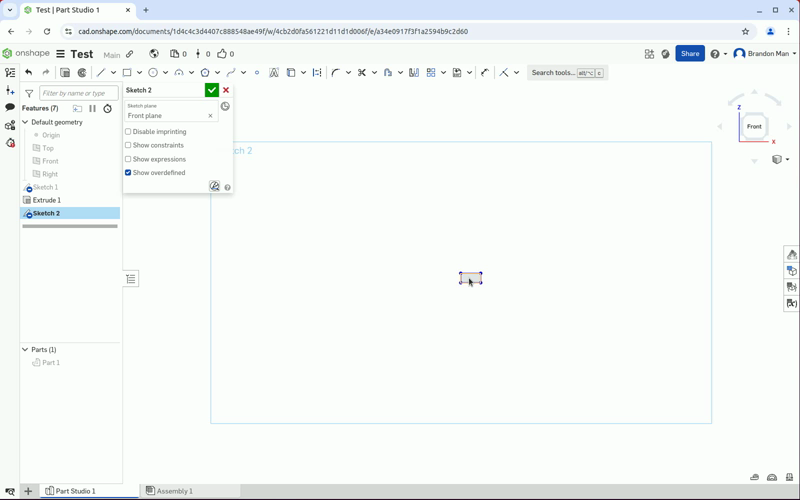
scroll(6)
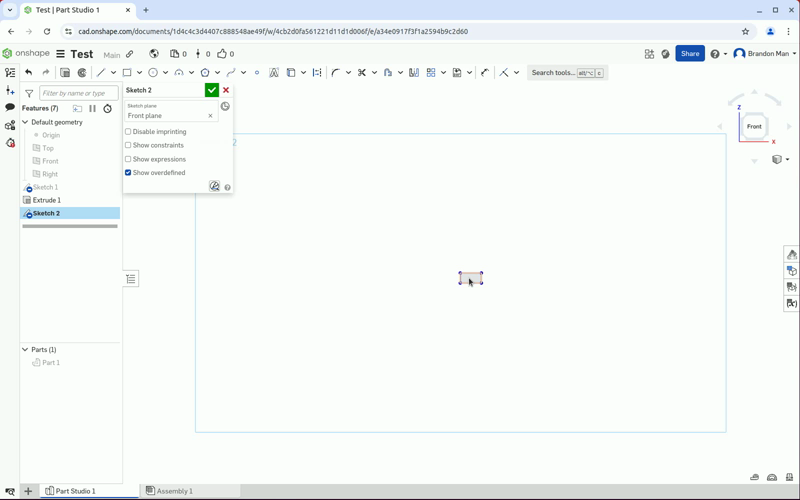
scroll(6)
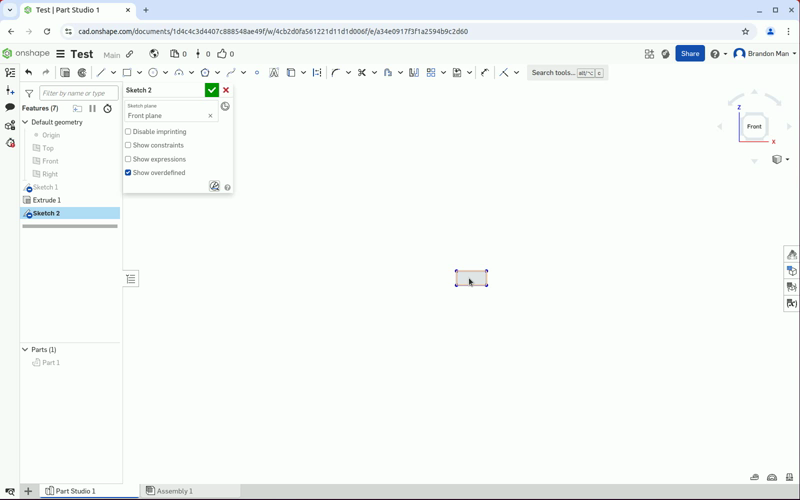
scroll(6)
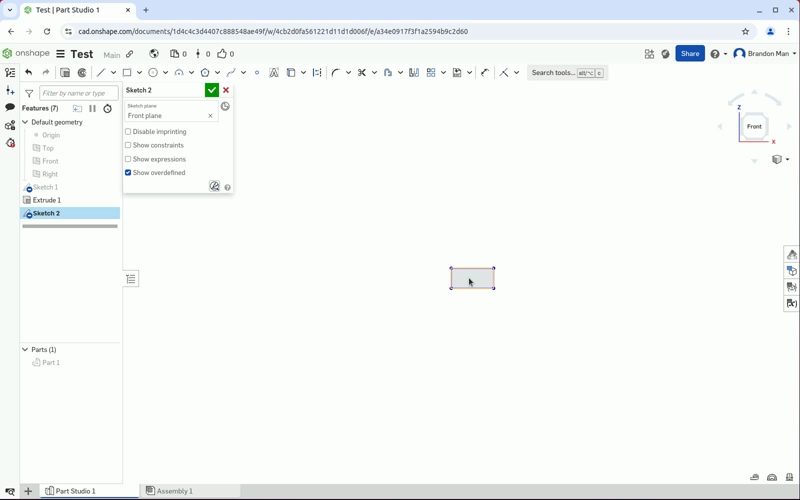
scroll(6)
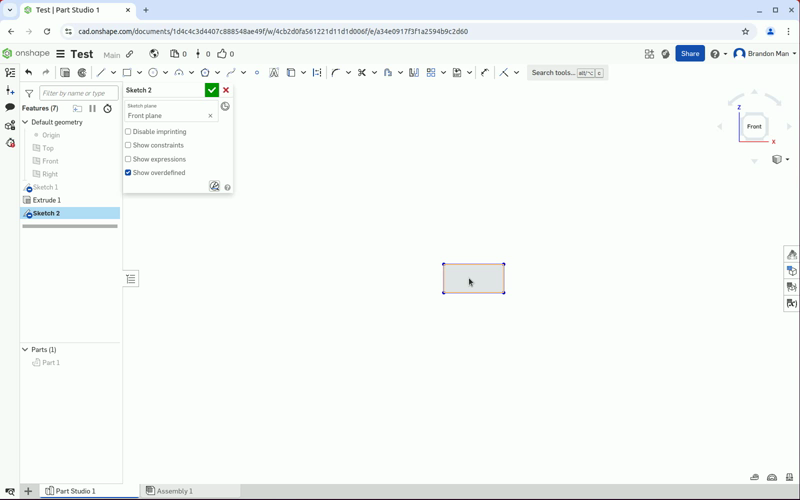
scroll(6)
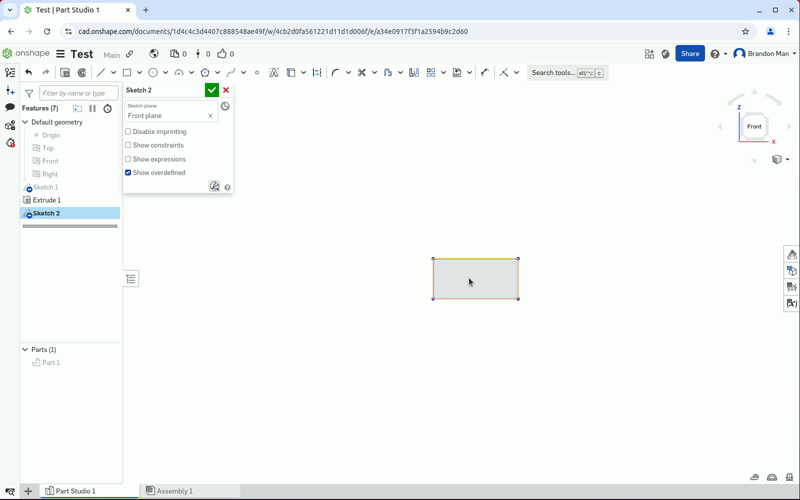
scroll(6)
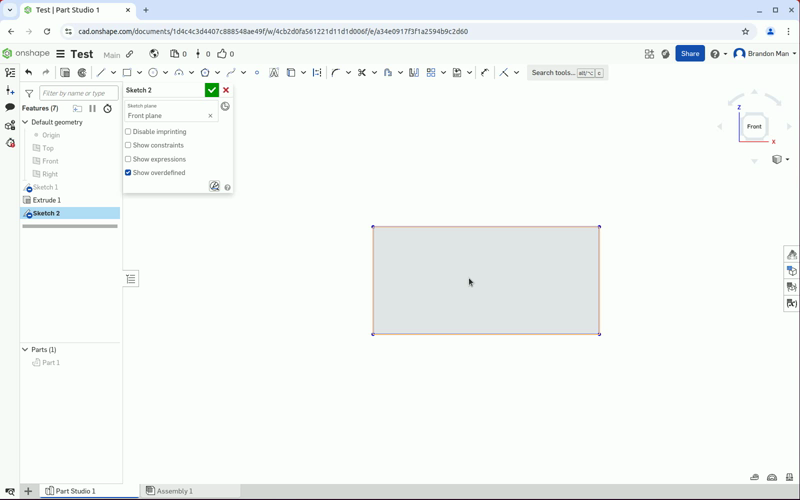
click(469, 277)
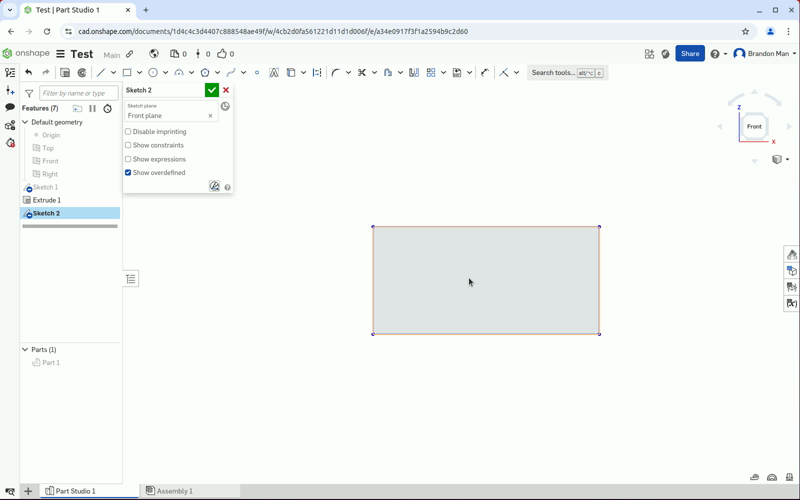
scroll(-6)
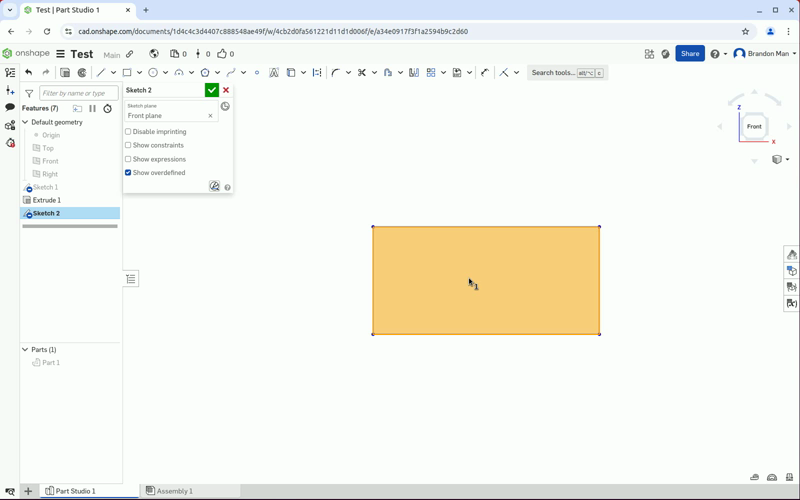
scroll(-6)
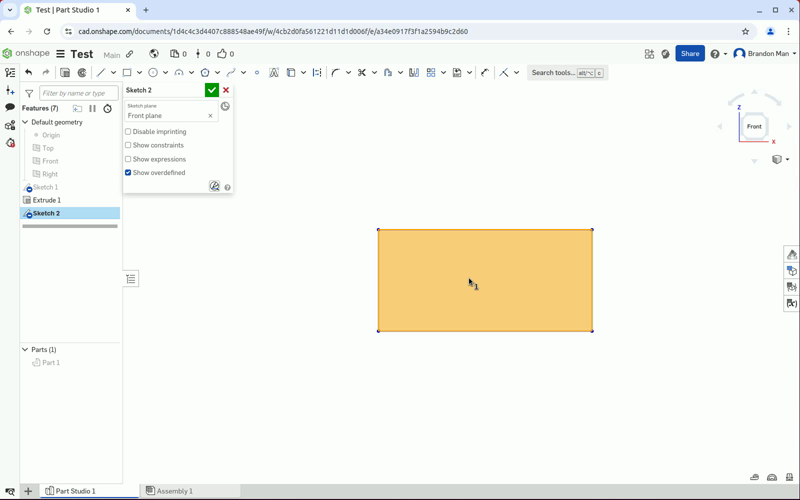
scroll(-6)
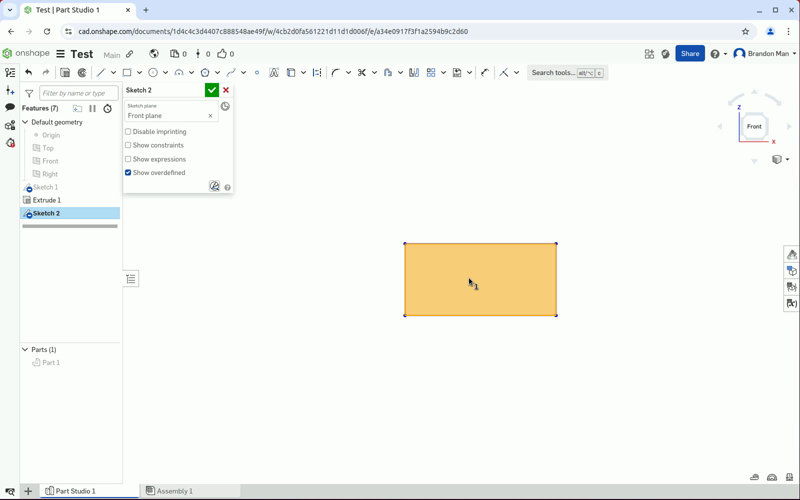
scroll(-6)
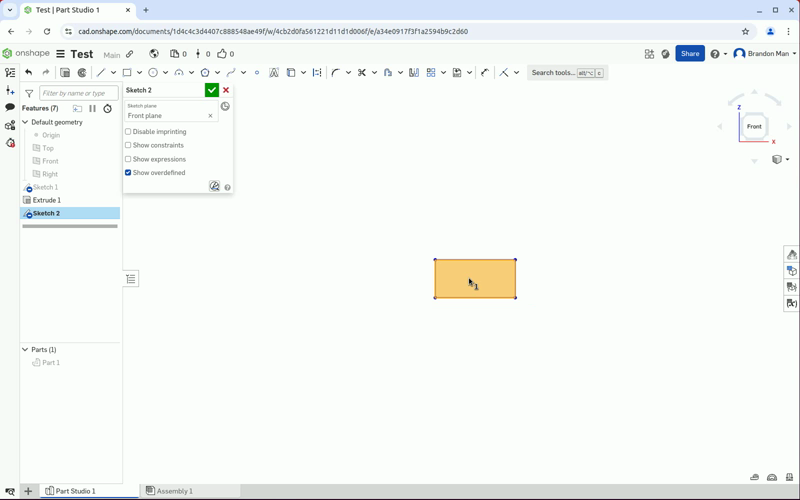
scroll(-6)
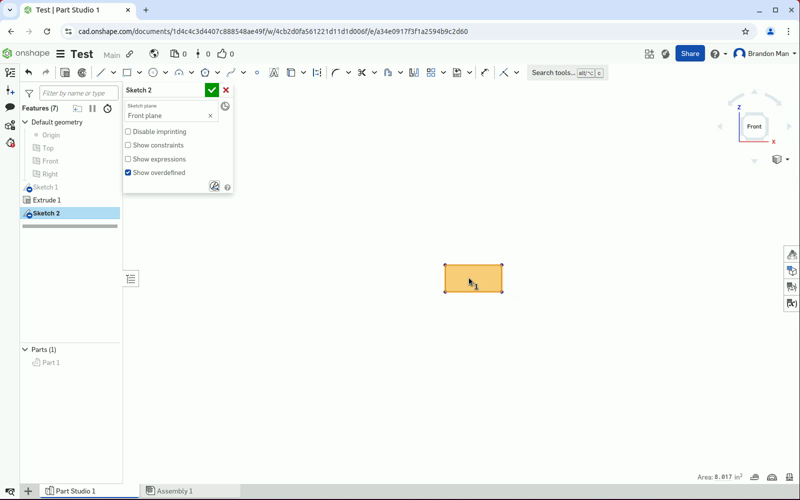
scroll(-6)
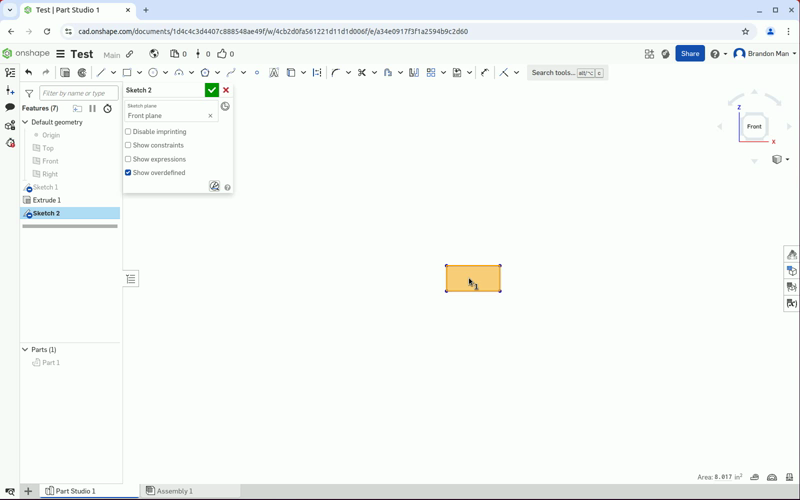
scroll(-6)
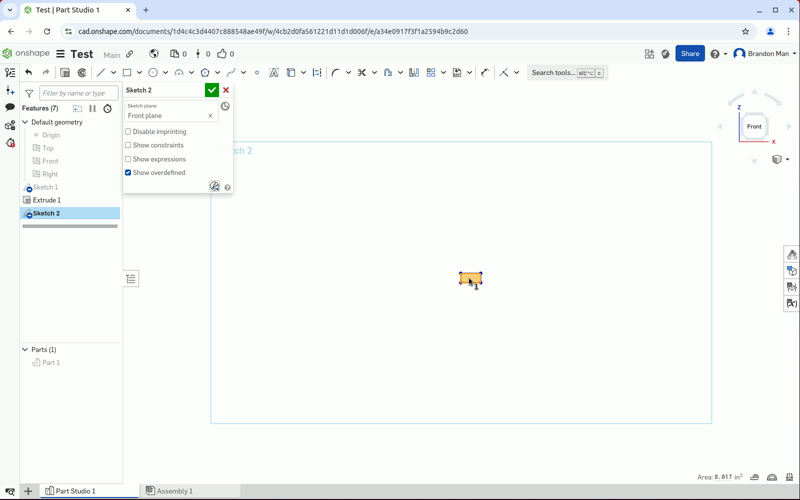
mouse_move(73, 352)
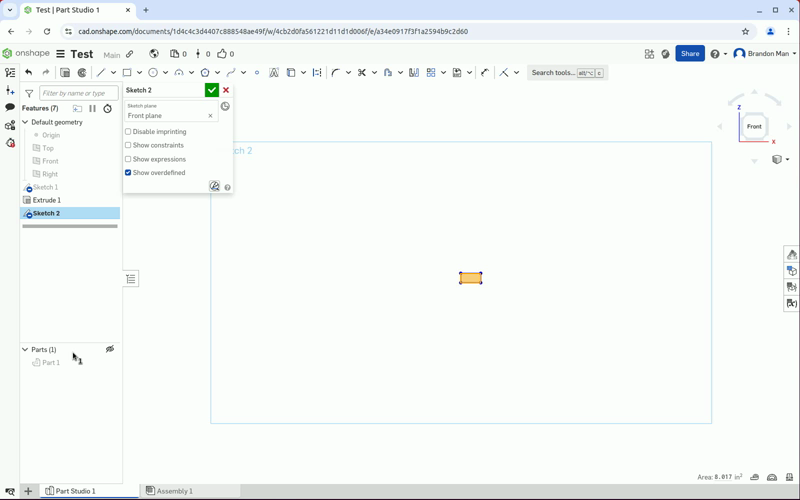
key(shift+y)
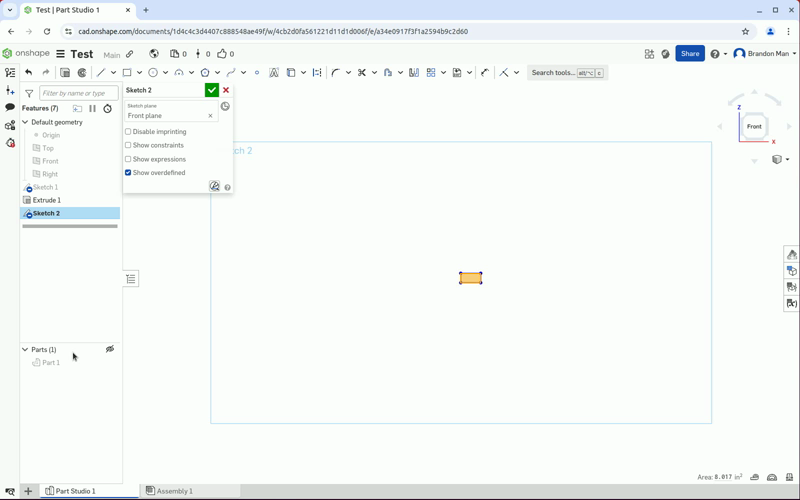
key(shift+e)
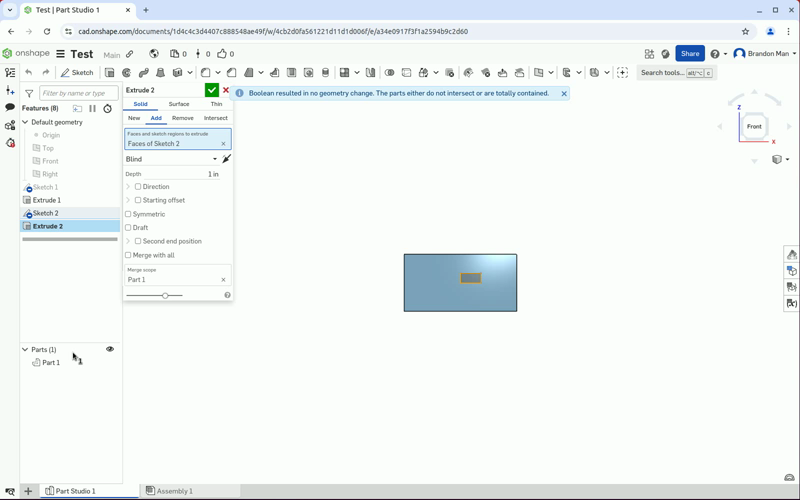
mouse_move(143, 106)
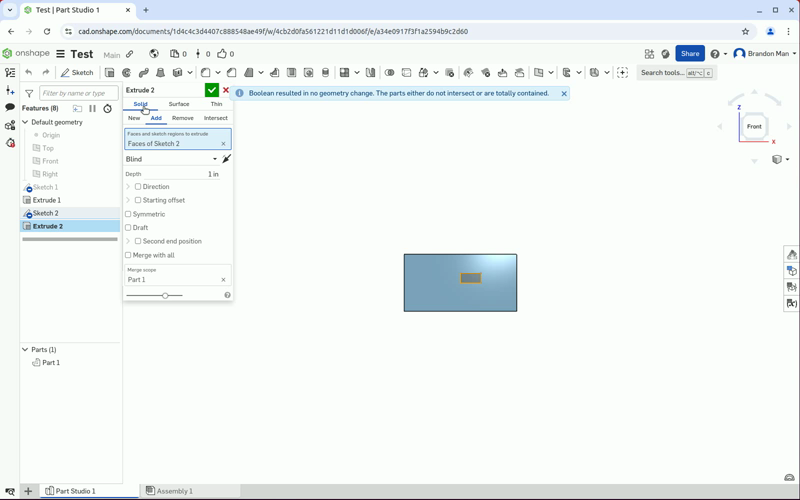
click(143, 106)
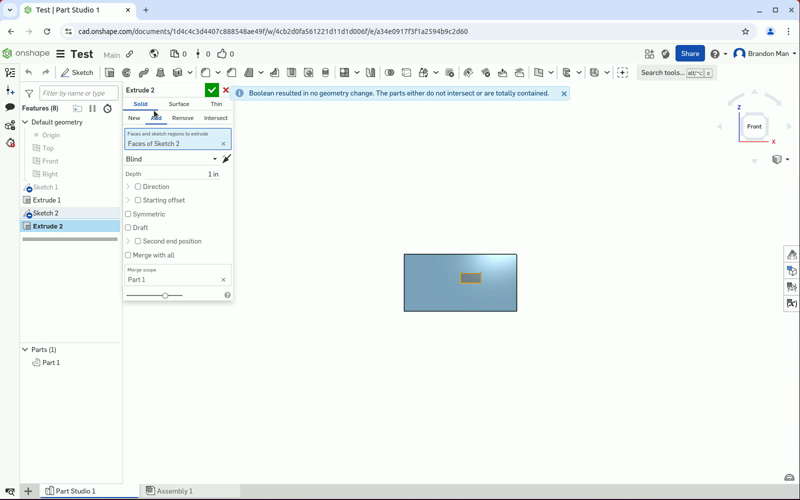
mouse_move(186, 120)
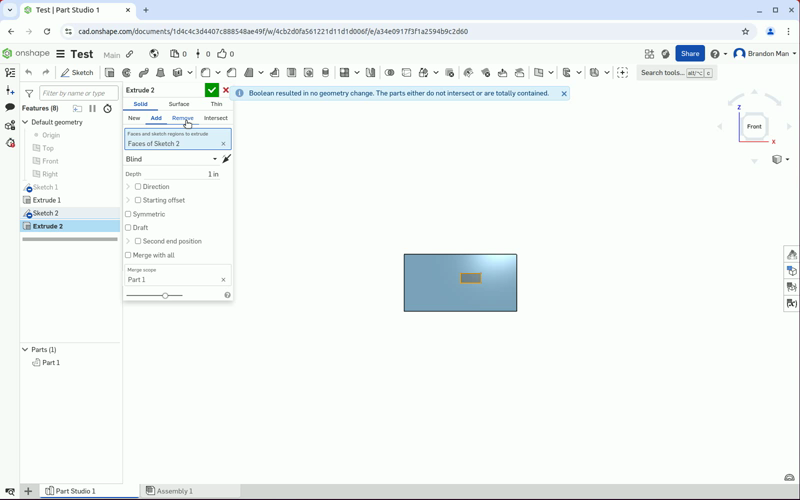
click(186, 120)
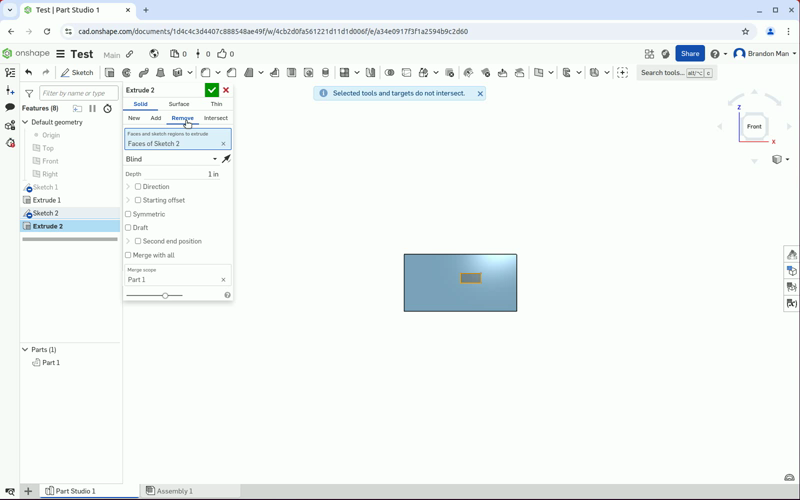
key(tab, 4)
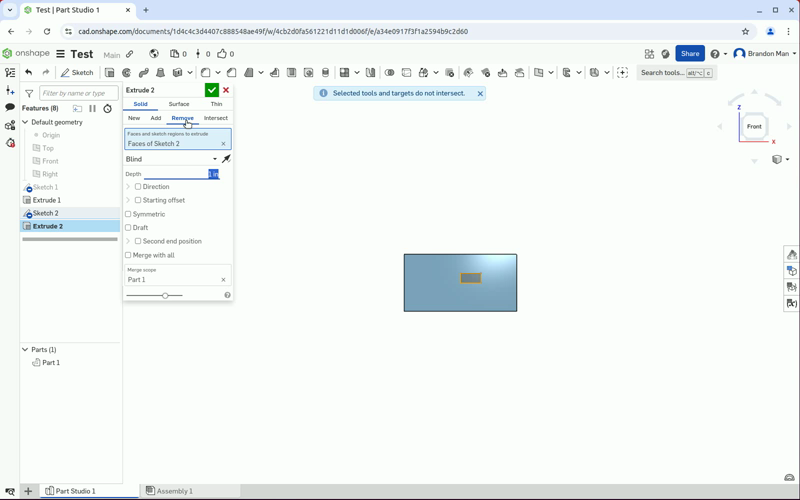
text(8.666)
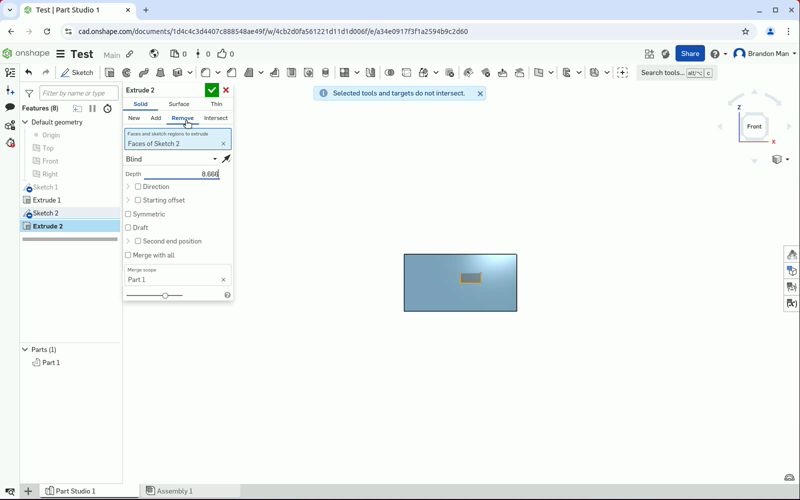
key(tab, 6)
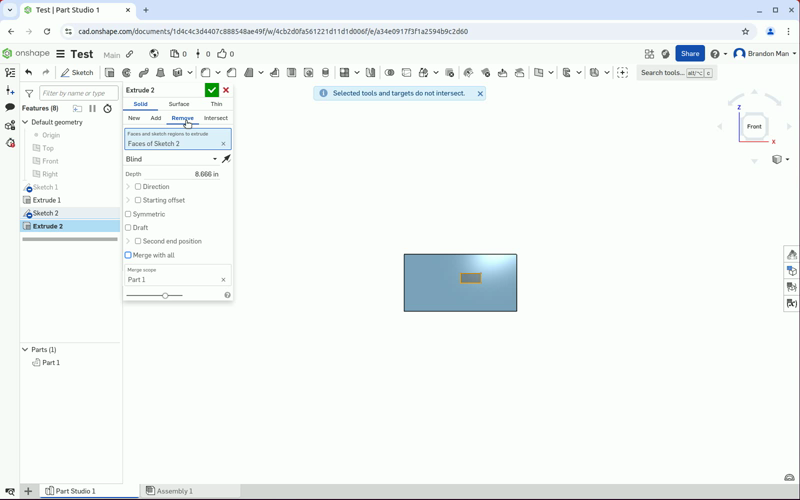
key(space)
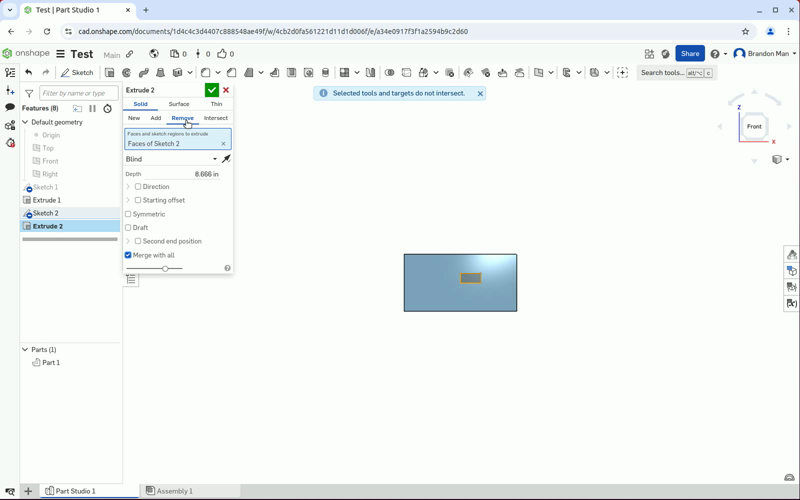
key(enter)
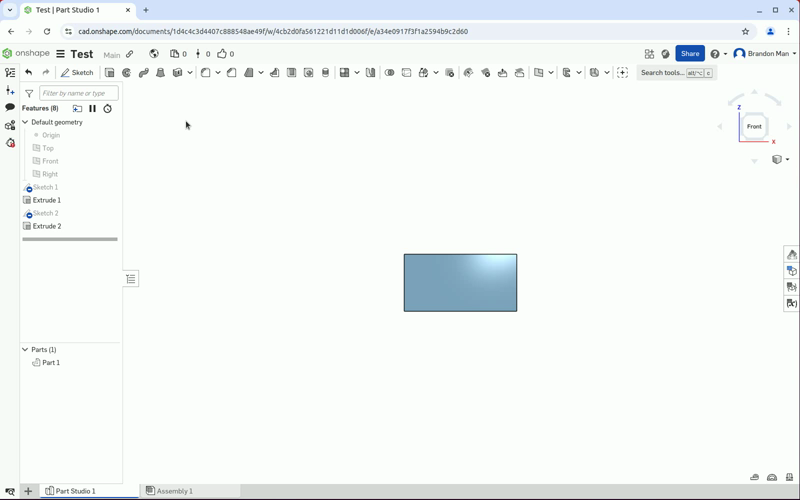
key(shift+h)
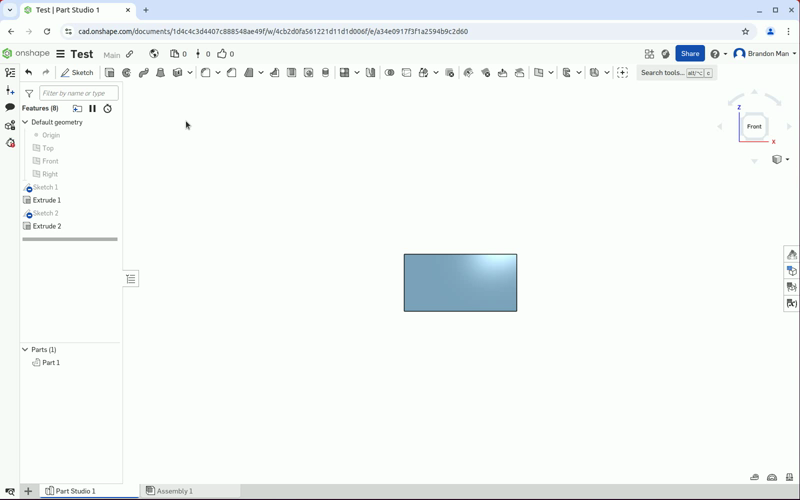
key(shift+h)
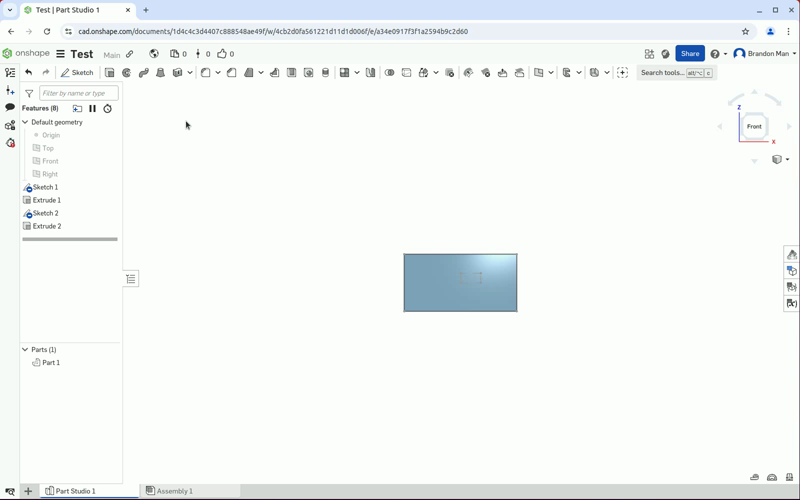
key(shift+7)
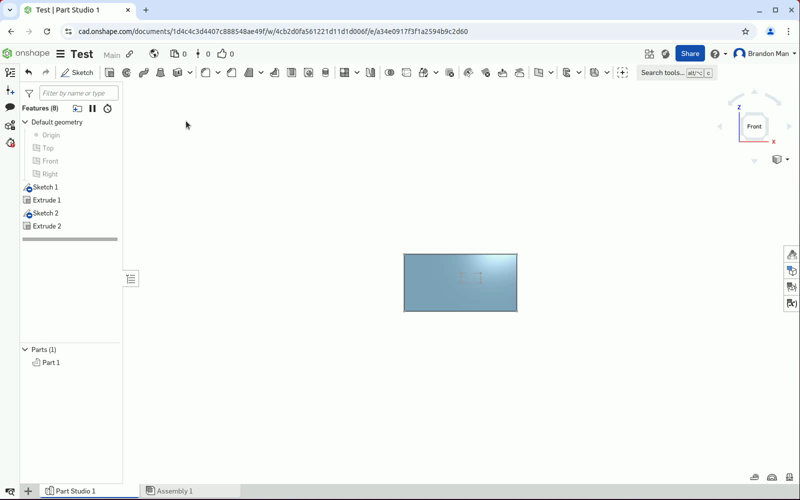
key(left, 2)
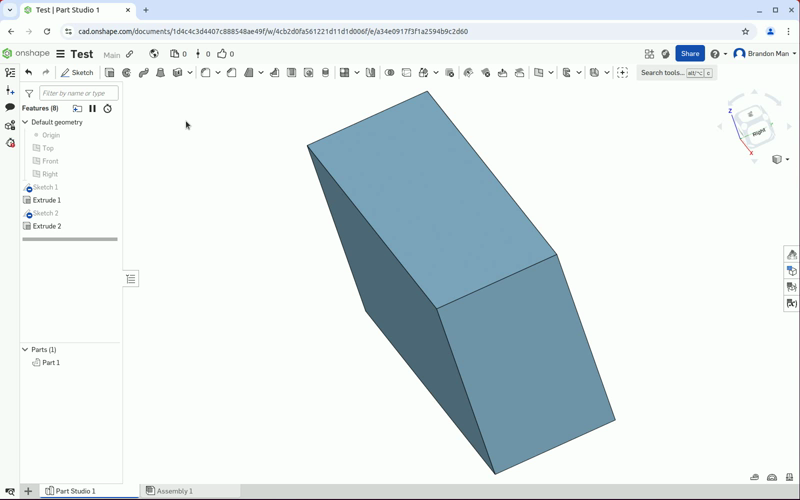
key(down, 2)
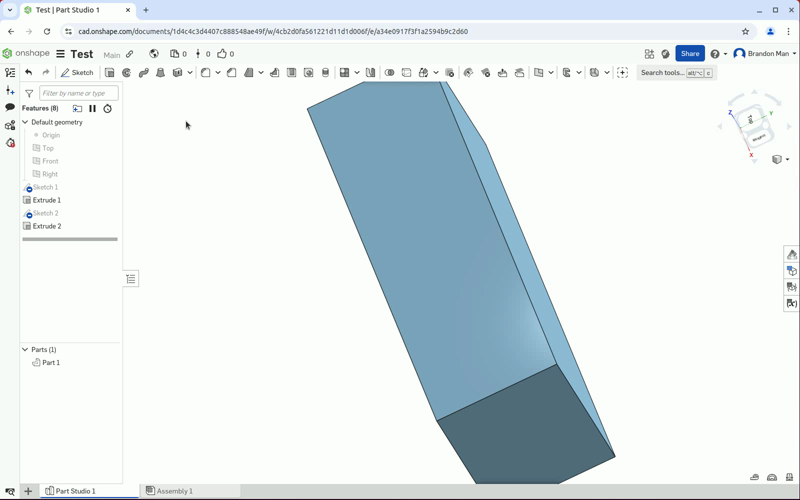
key(up, 2)
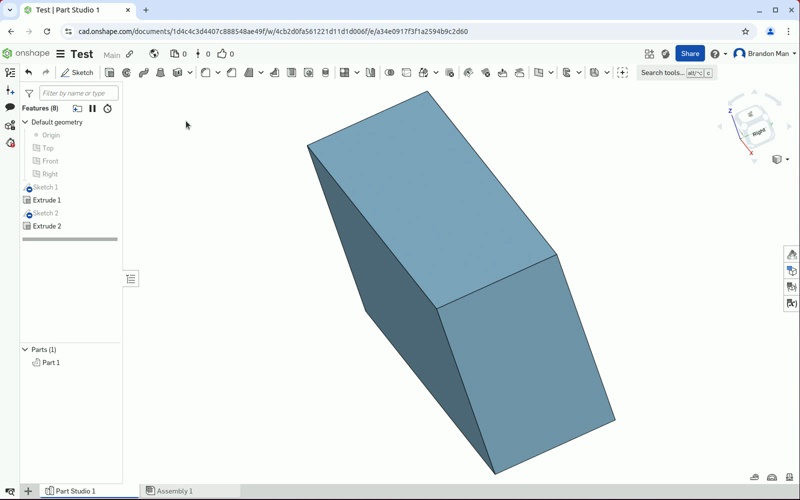
key(right, 2)
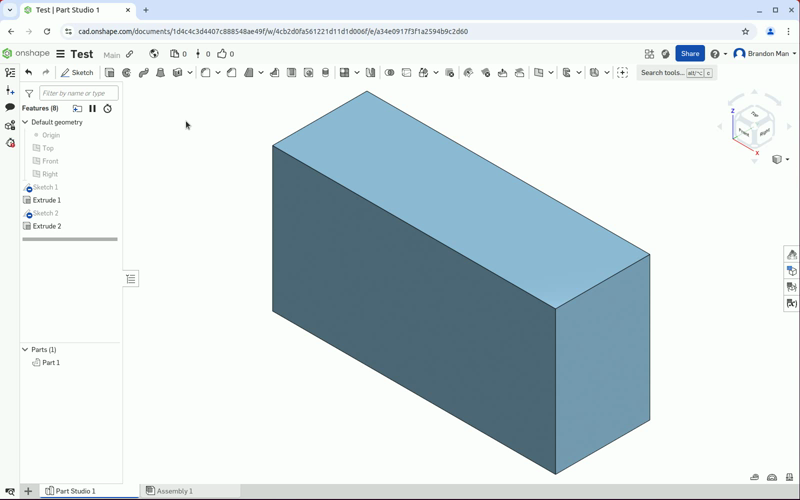
mouse_move(73, 189)
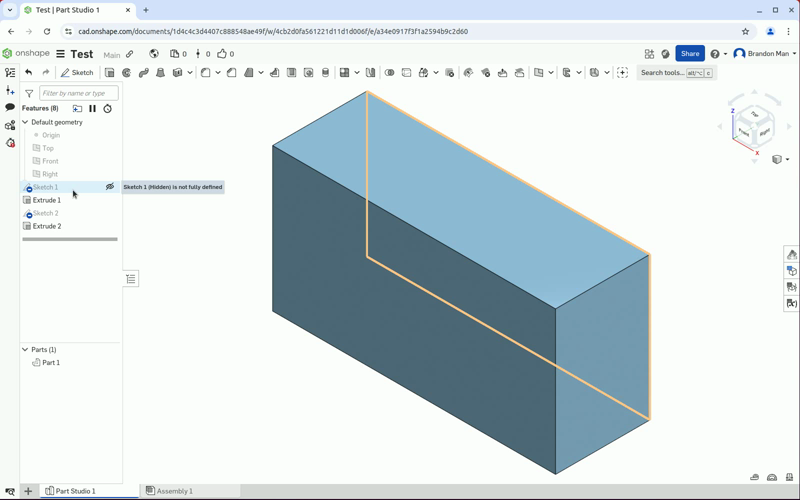
click(73, 189)